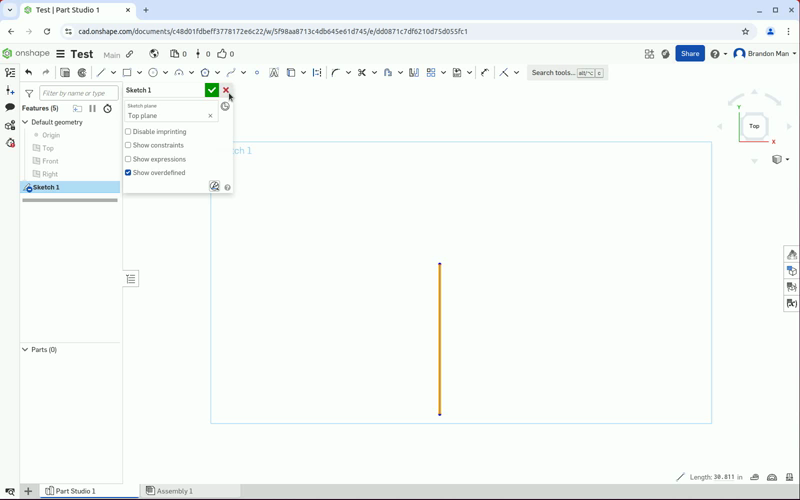
key(shift+h)
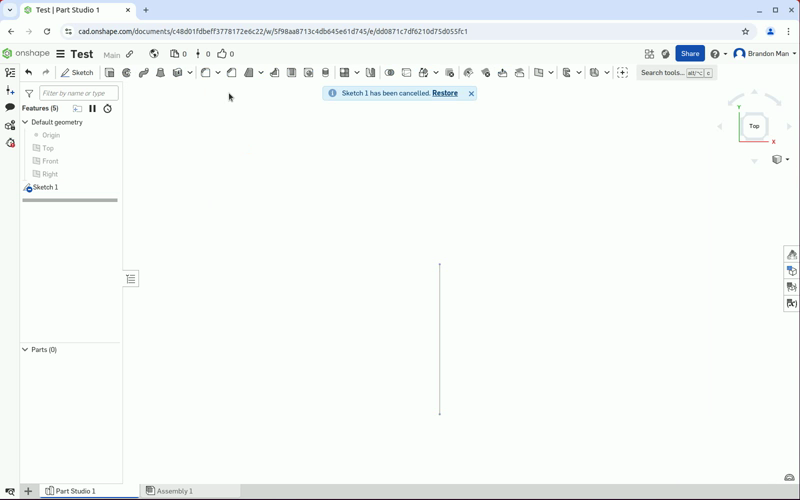
mouse_move(73, 352)
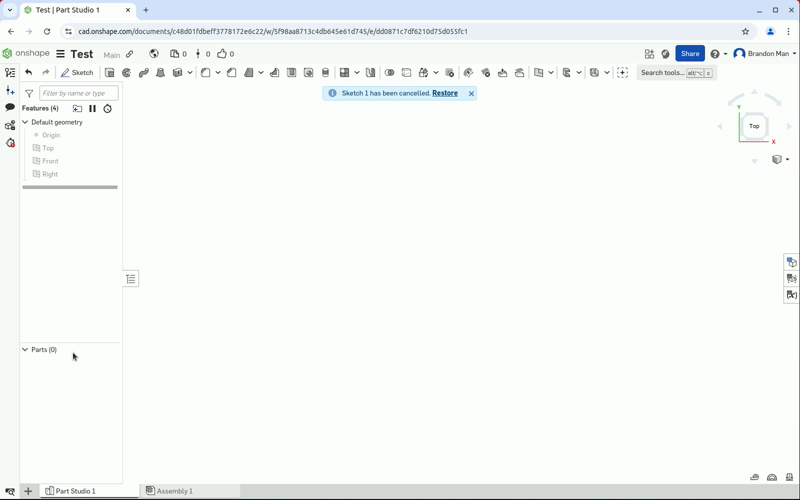
key(y)
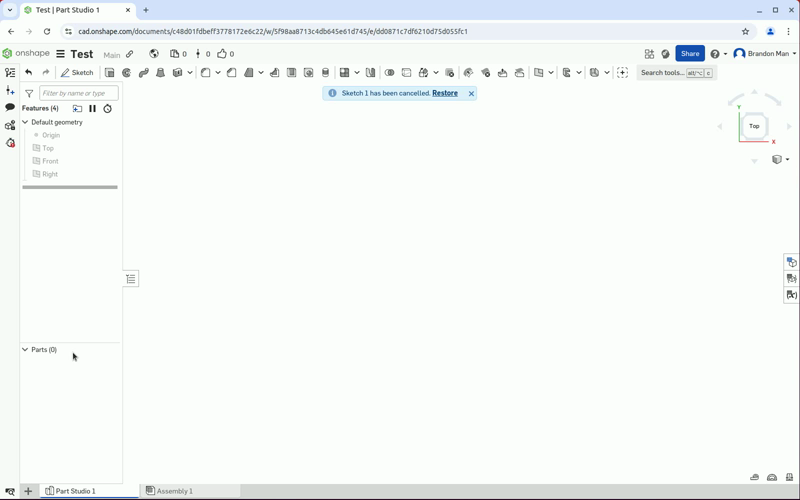
key(shift+p)
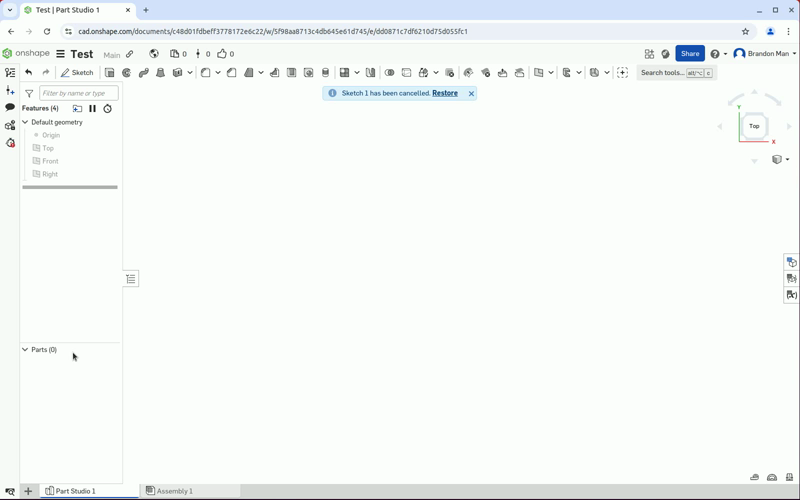
key(space)
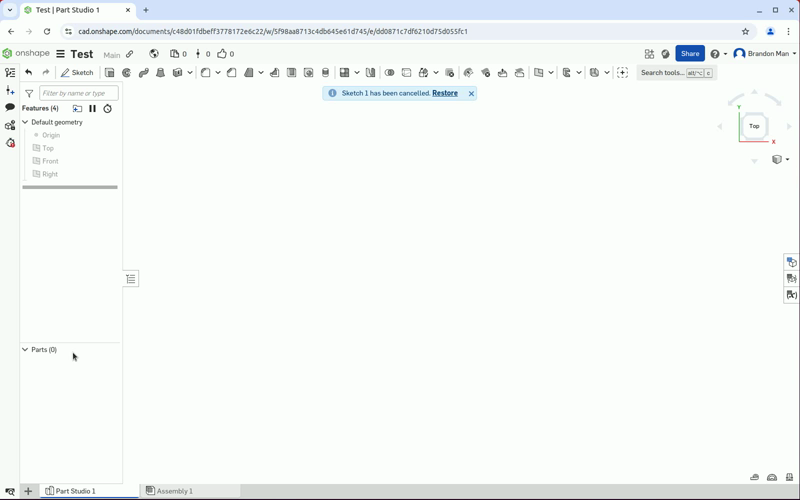
key_down(shift)
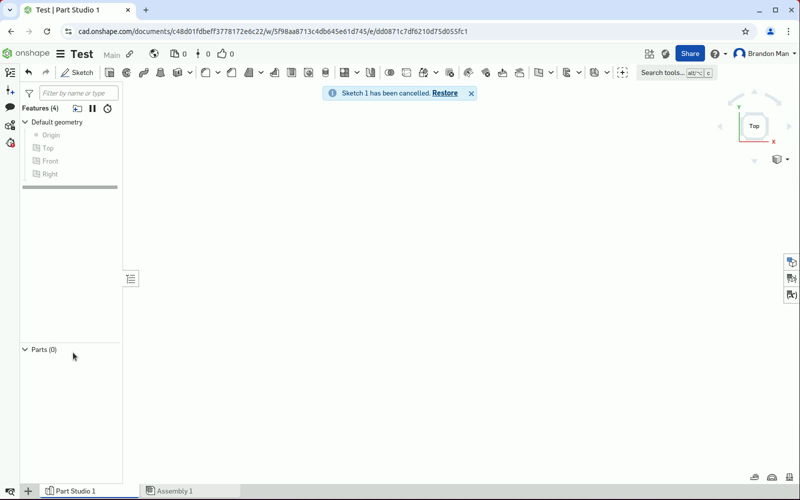
key(up)
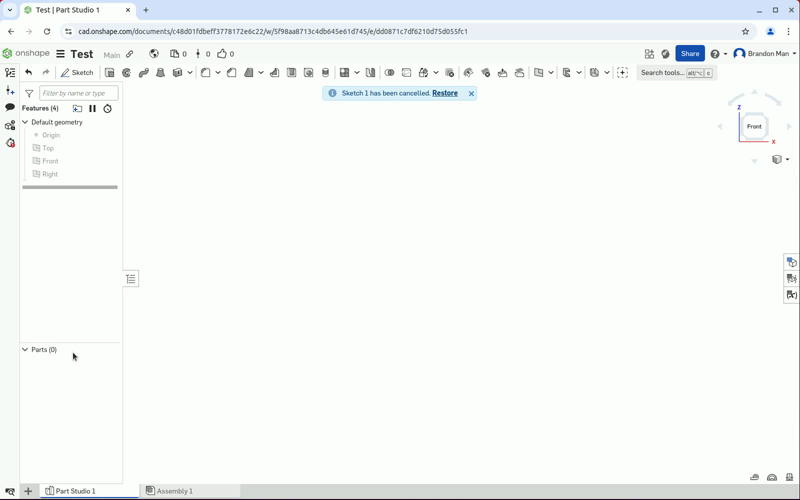
key_up(shift)
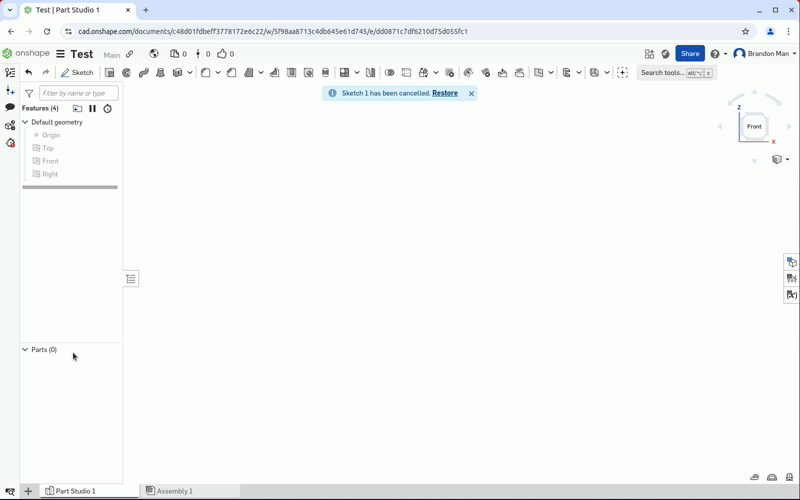
mouse_move(73, 352)
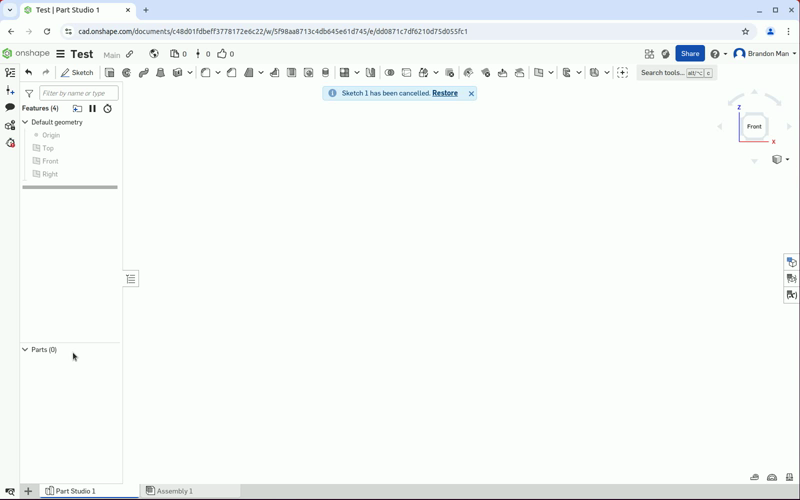
key(shift+y)
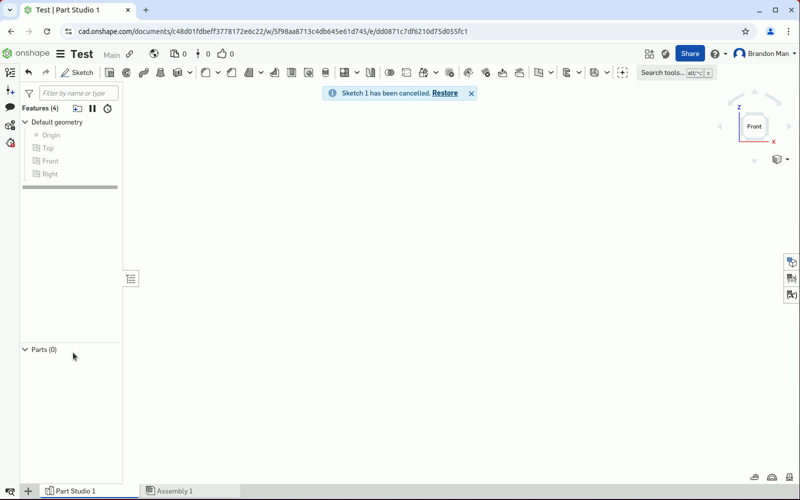
key(shift+s)
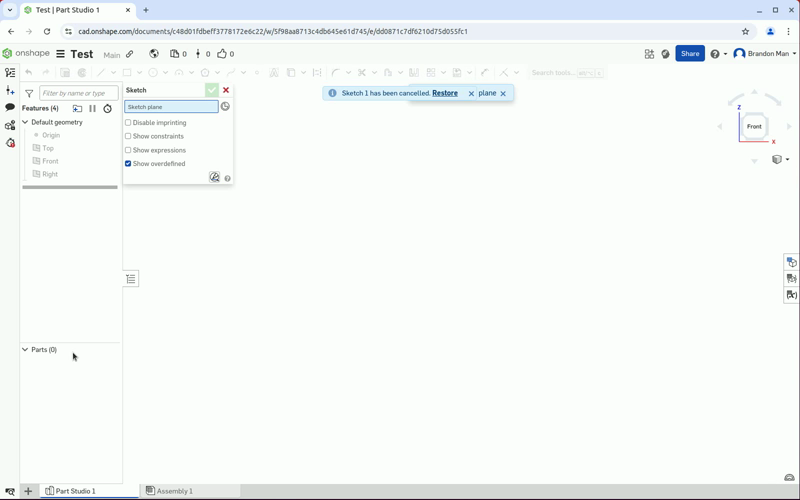
mouse_move(73, 163)
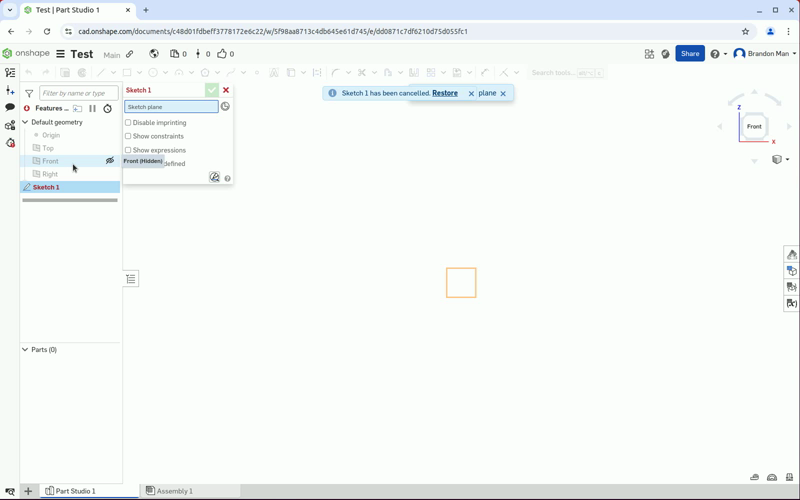
click(73, 163)
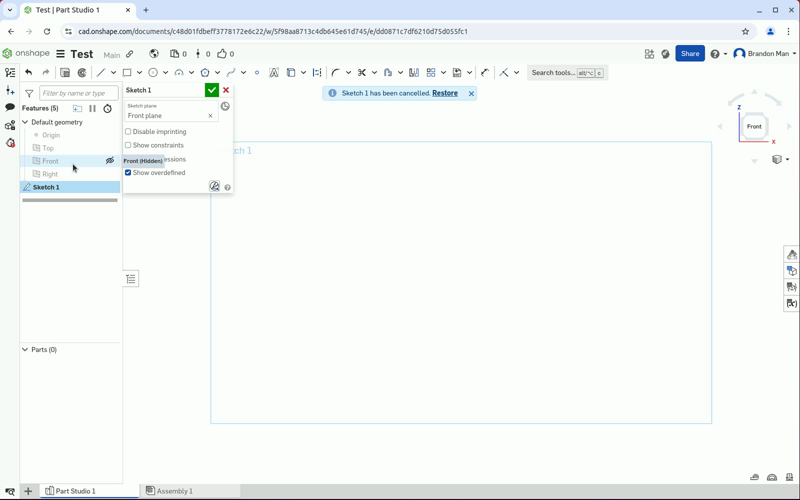
mouse_move(73, 352)
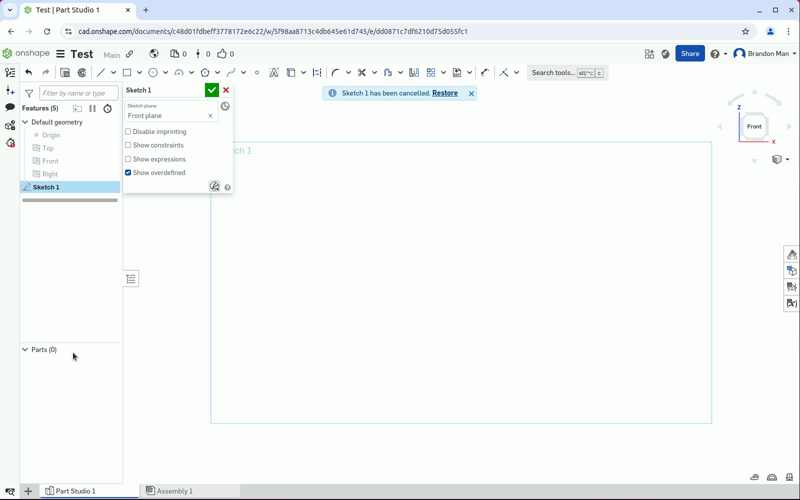
key(y)
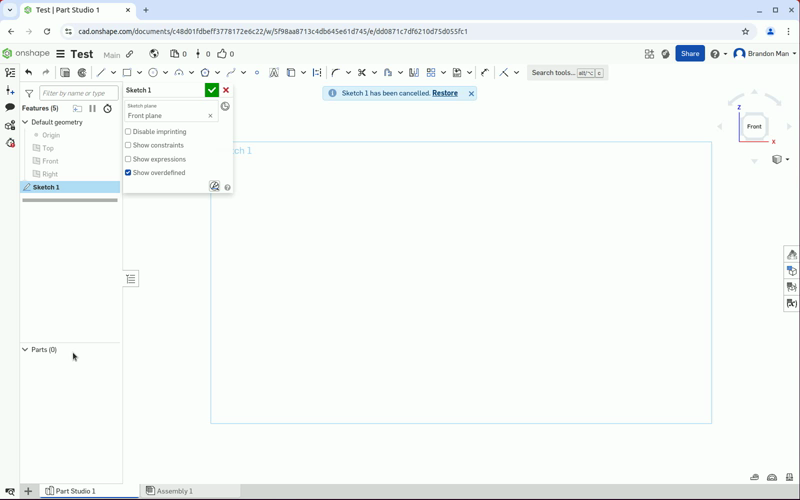
key(c)
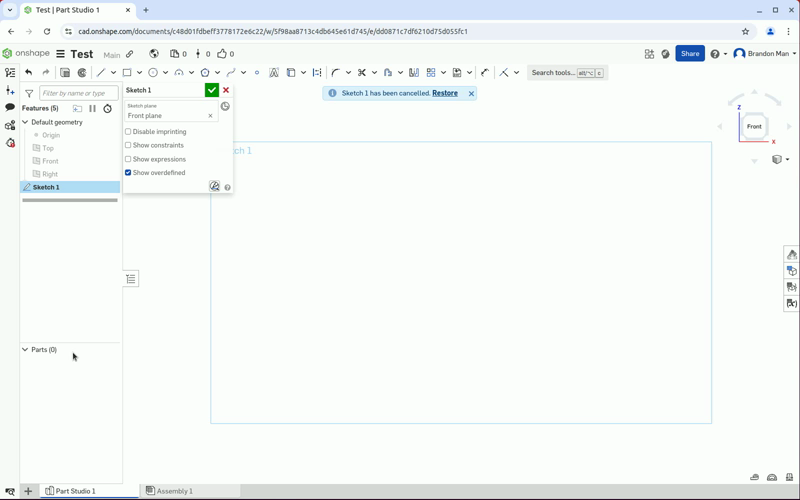
key_down(shift)
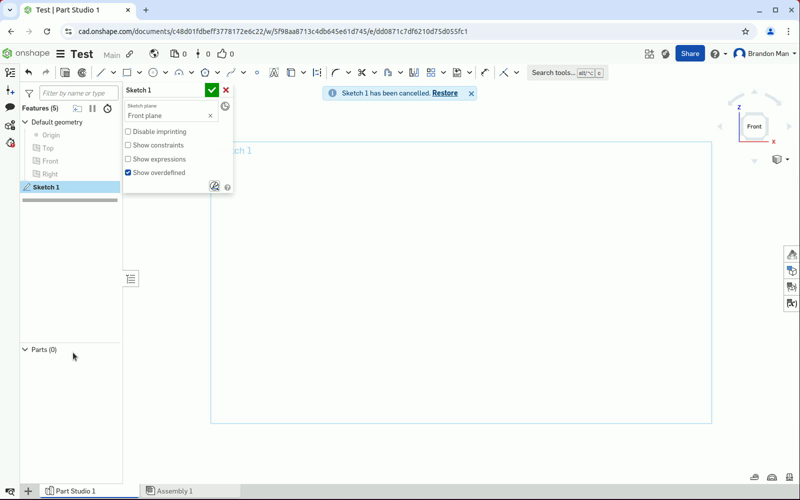
mouse_move(461, 282)
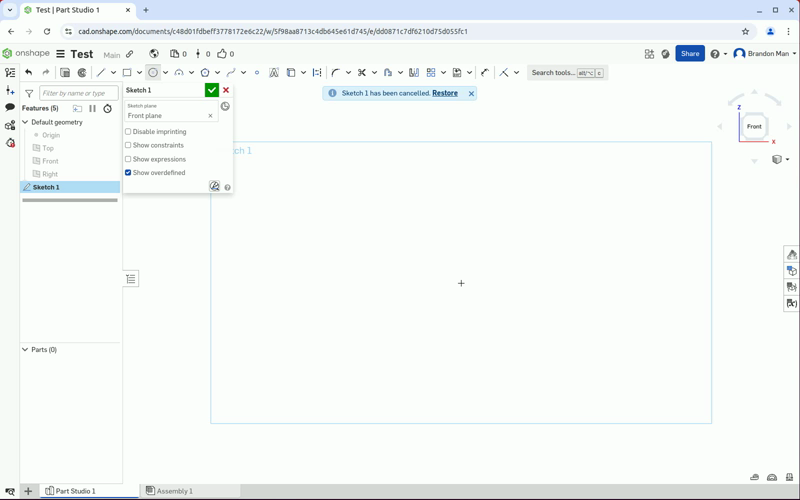
click(461, 282)
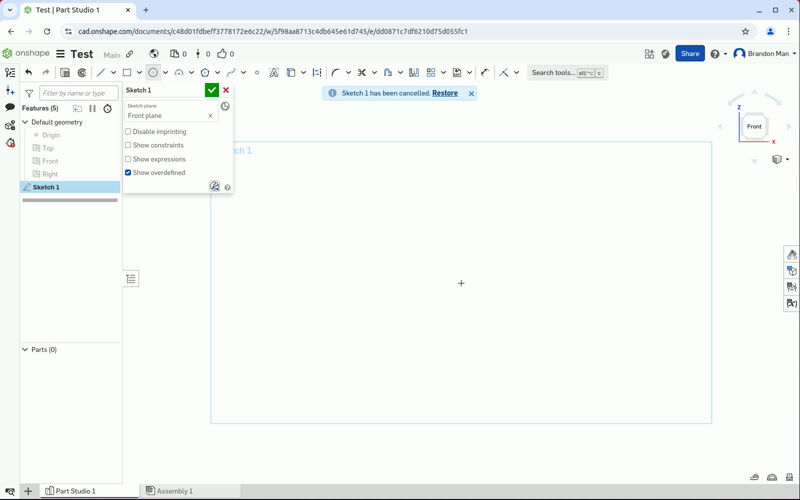
key_up(shift)
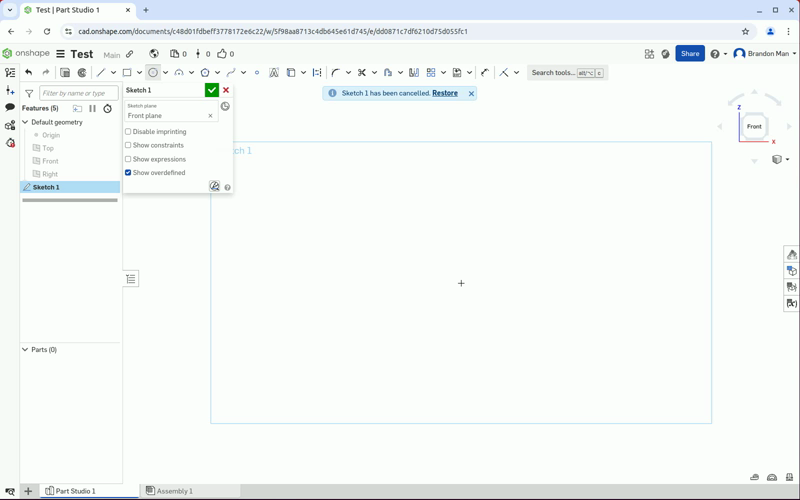
mouse_move(574, 282)
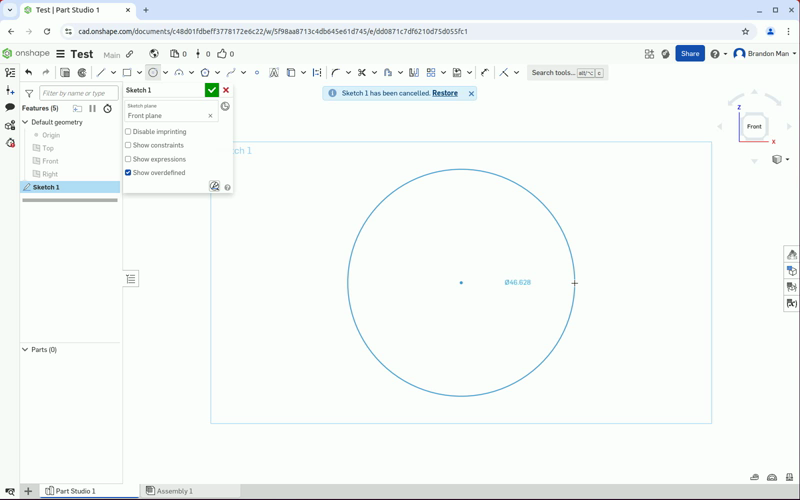
click(574, 282)
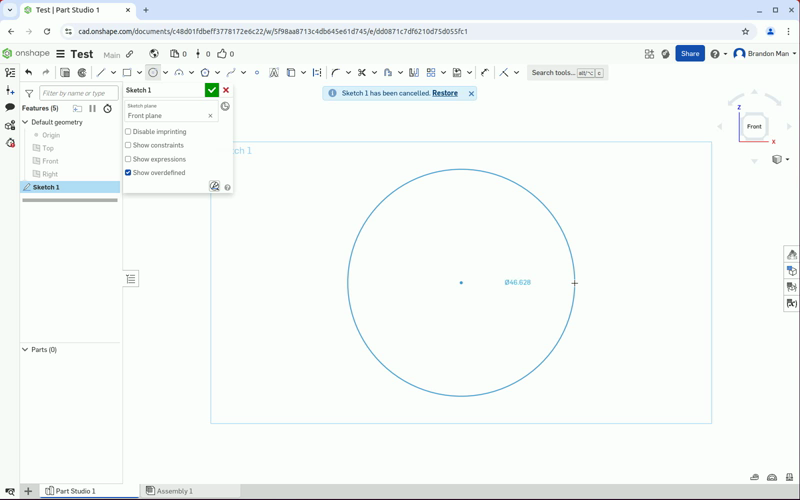
key(esc)
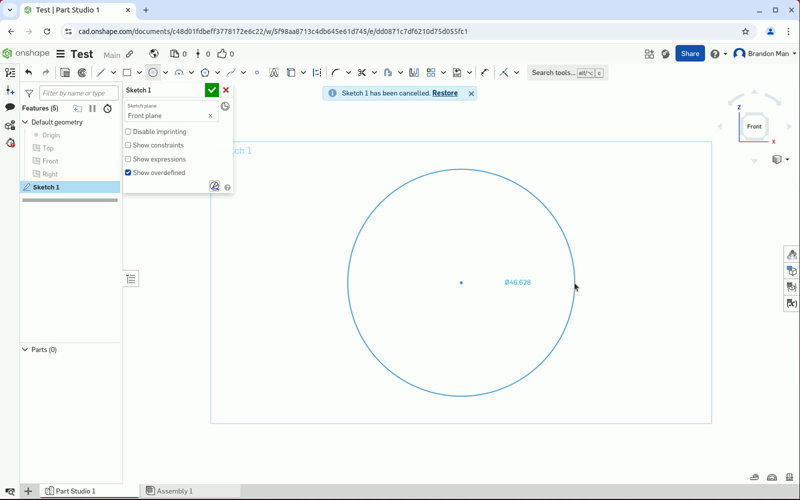
mouse_move(409, 347)
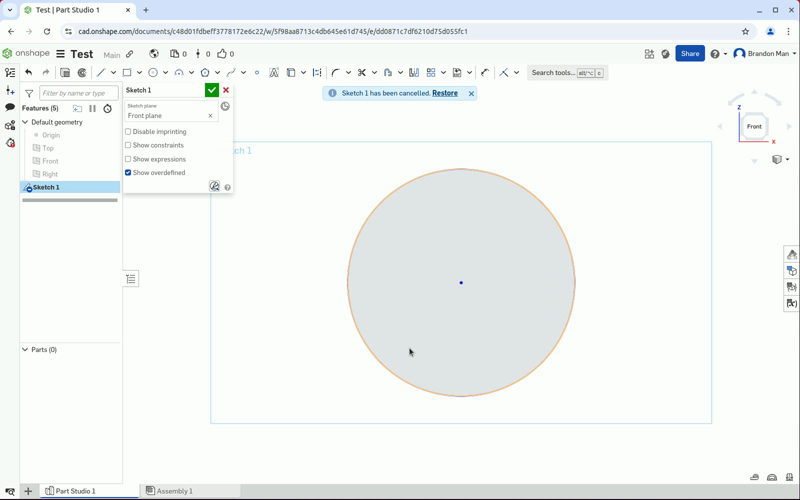
click(409, 347)
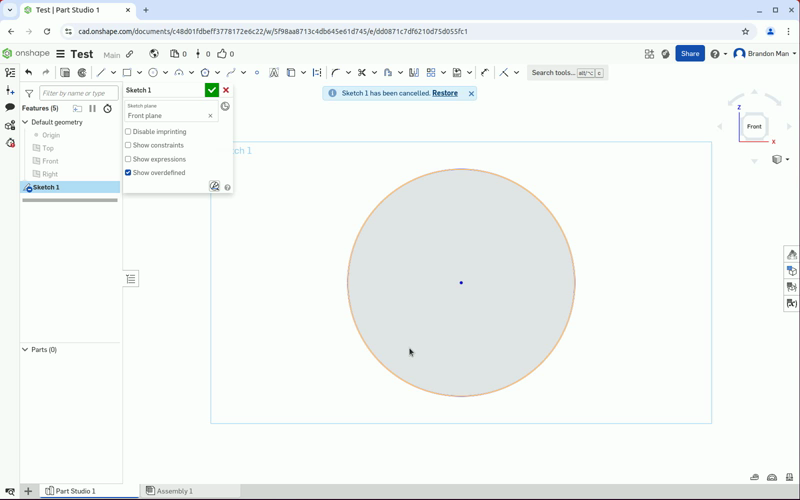
mouse_move(73, 352)
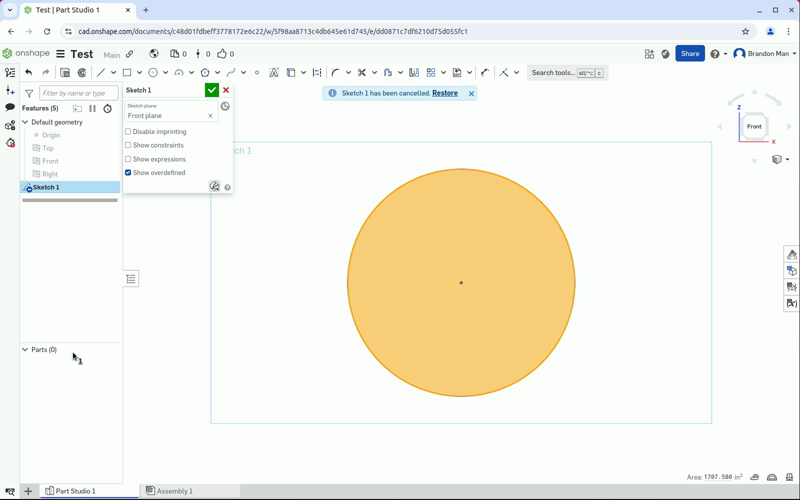
key(shift+y)
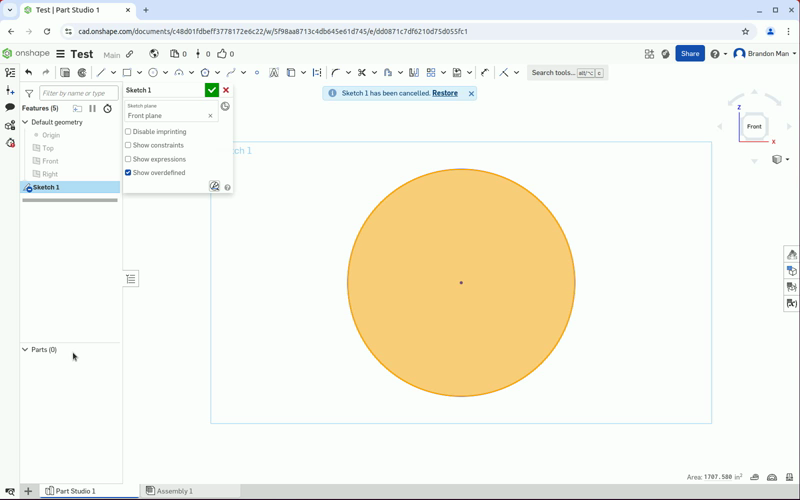
key(shift+e)
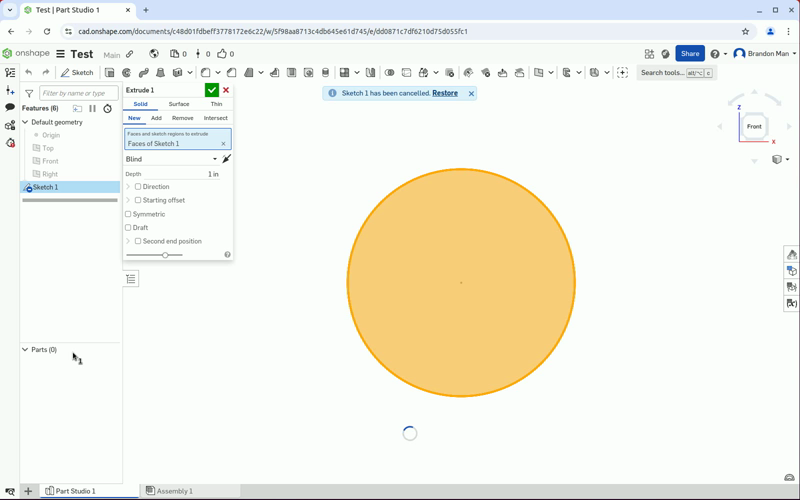
mouse_move(143, 106)
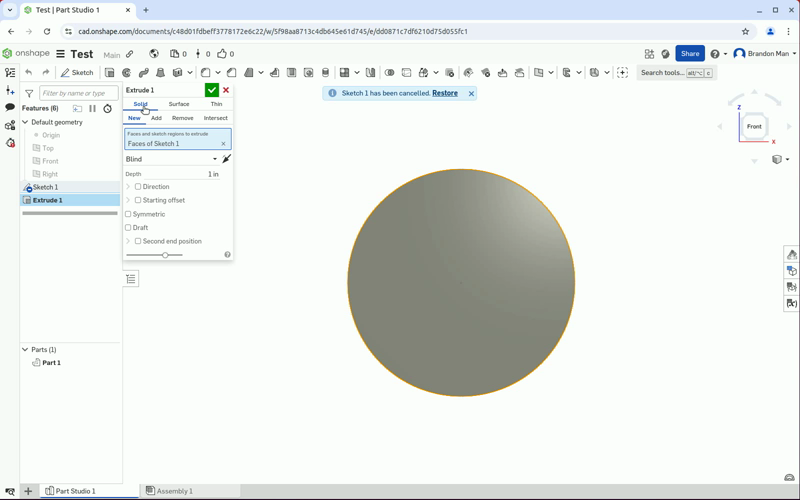
click(143, 106)
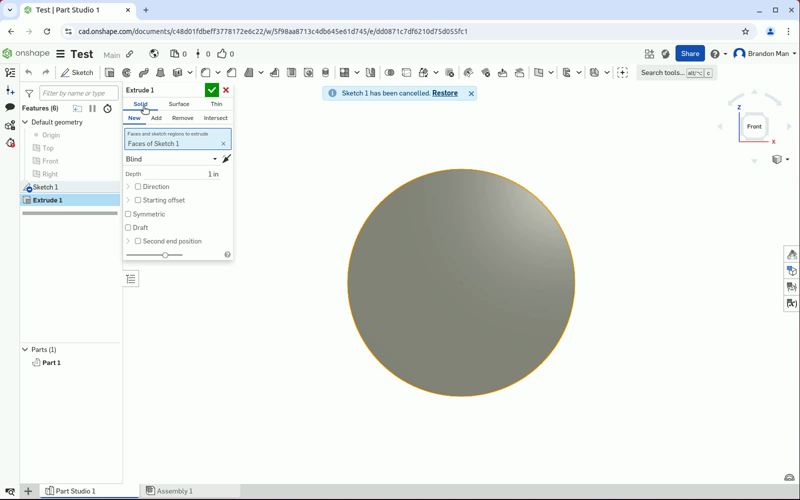
mouse_move(137, 120)
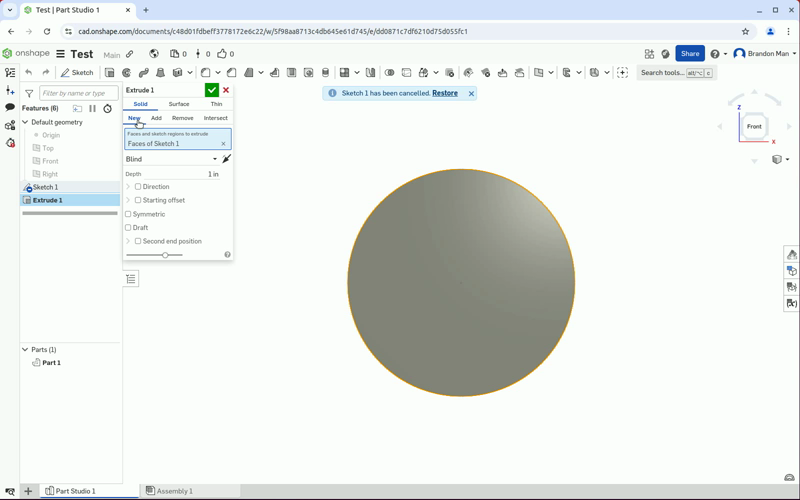
click(137, 120)
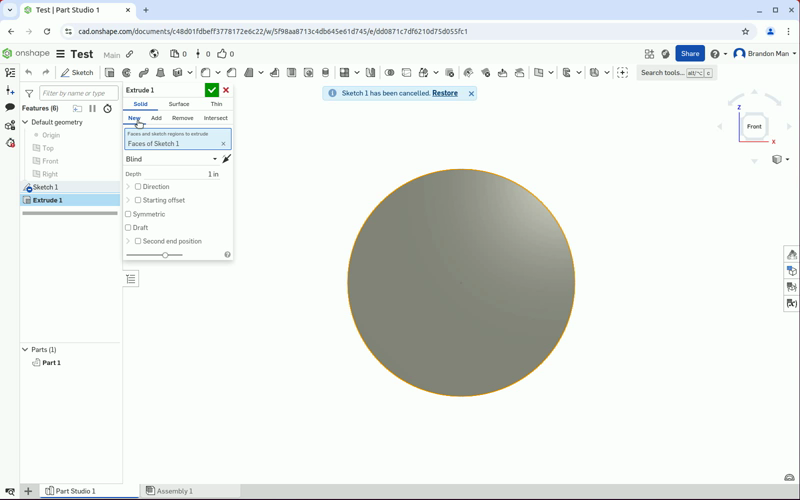
key(tab, 4)
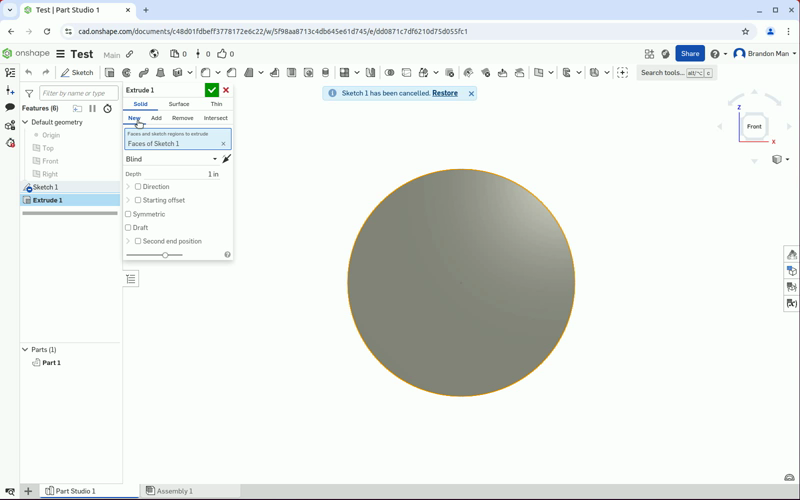
text(11.554)
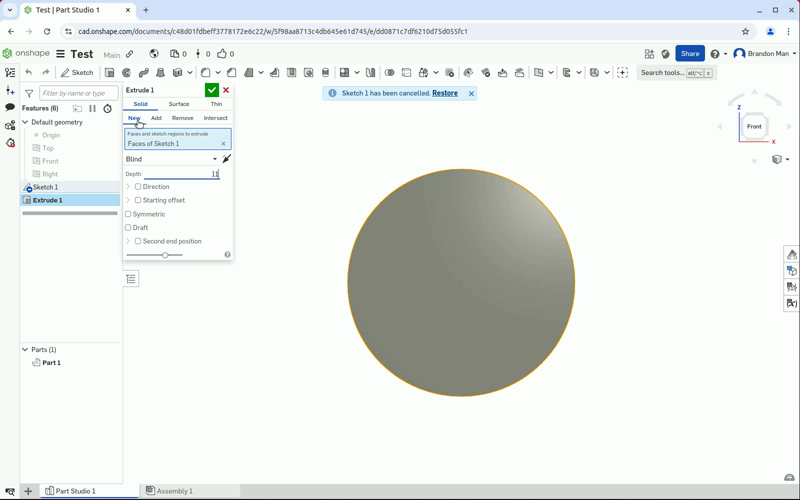
key(enter)
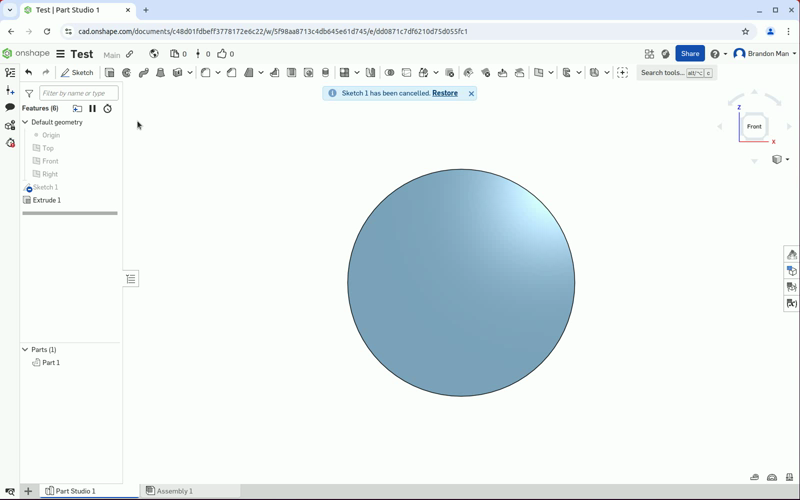
key(shift+h)
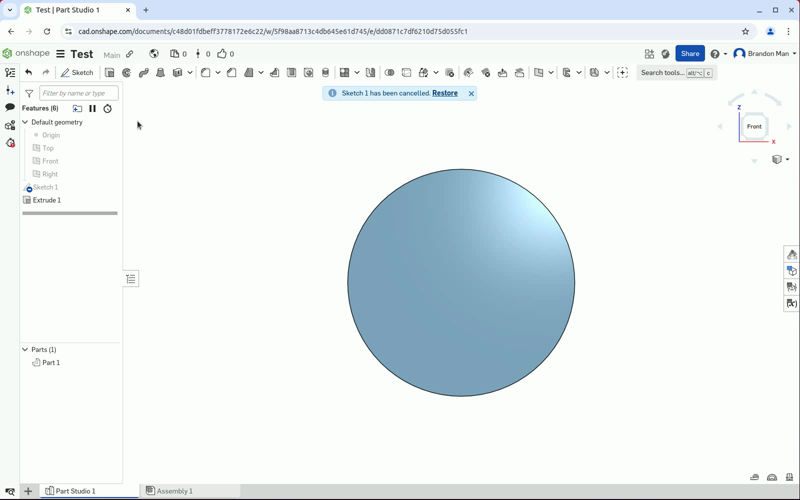
key(shift+h)
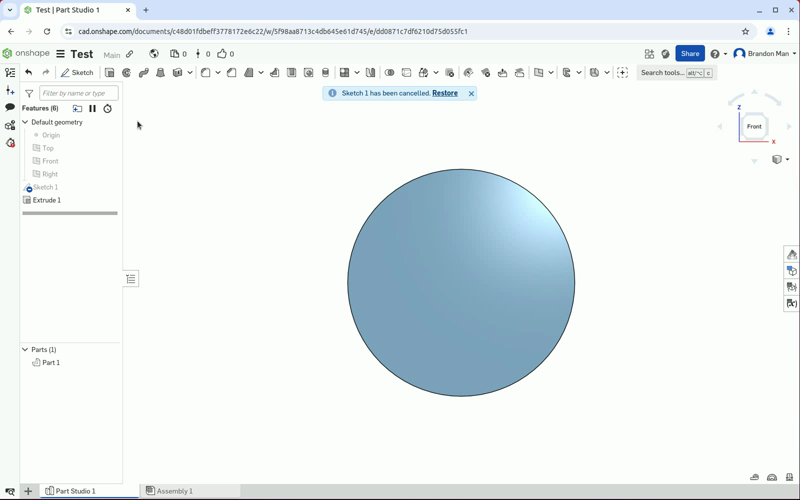
mouse_move(73, 189)
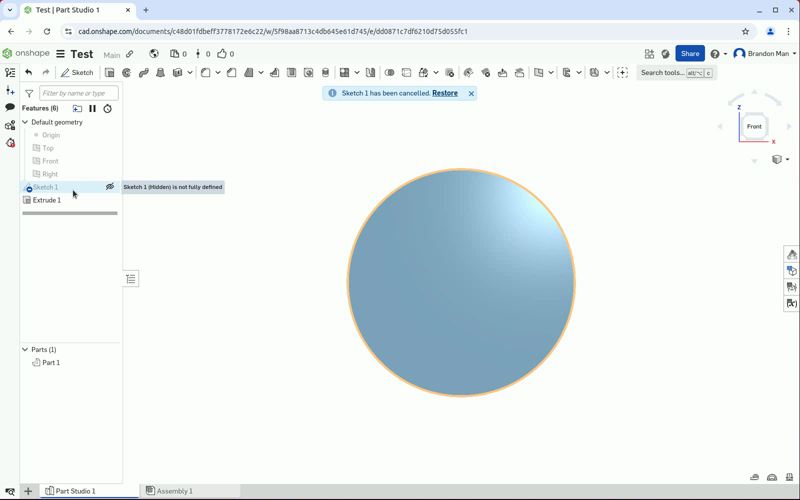
click(73, 189)
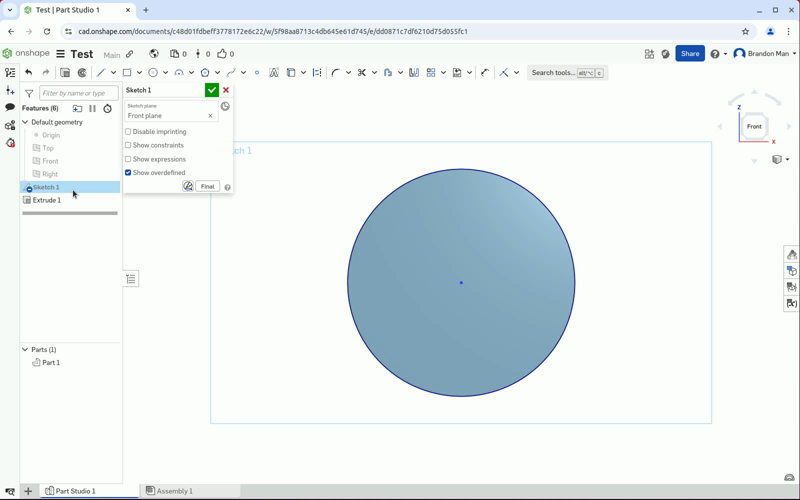
mouse_move(229, 92)
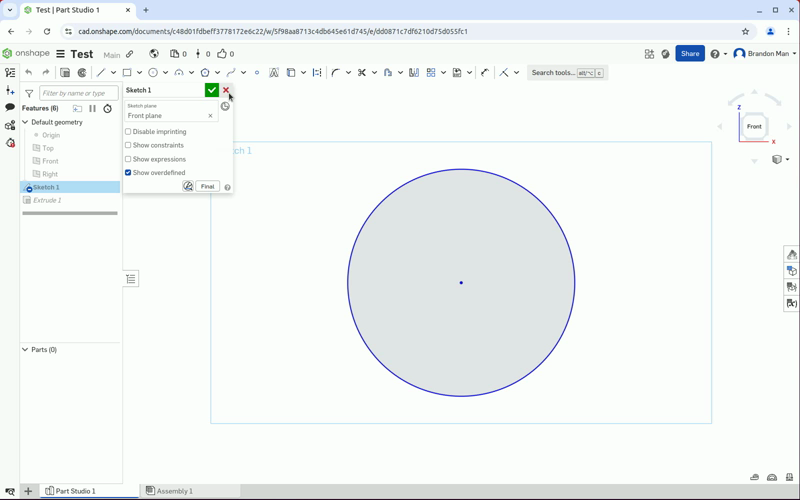
click(229, 92)
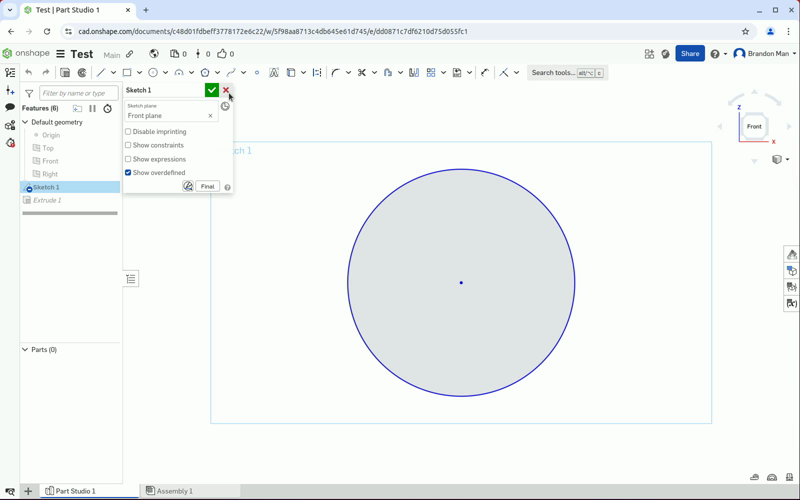
key(shift+s)
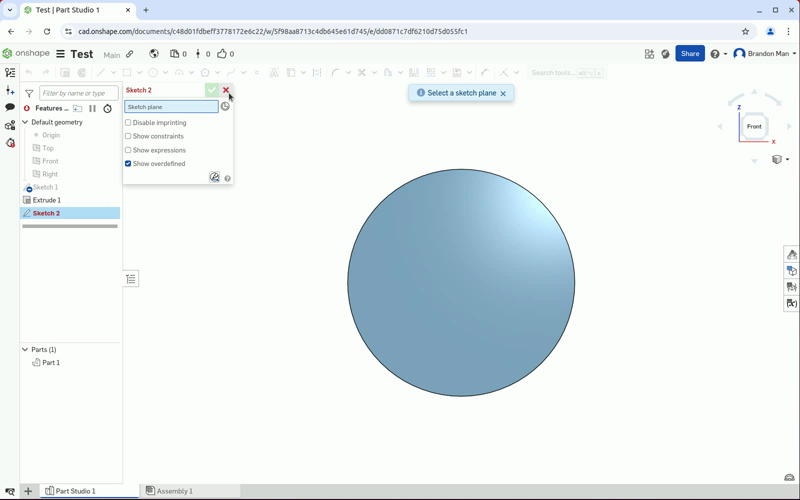
mouse_move(73, 163)
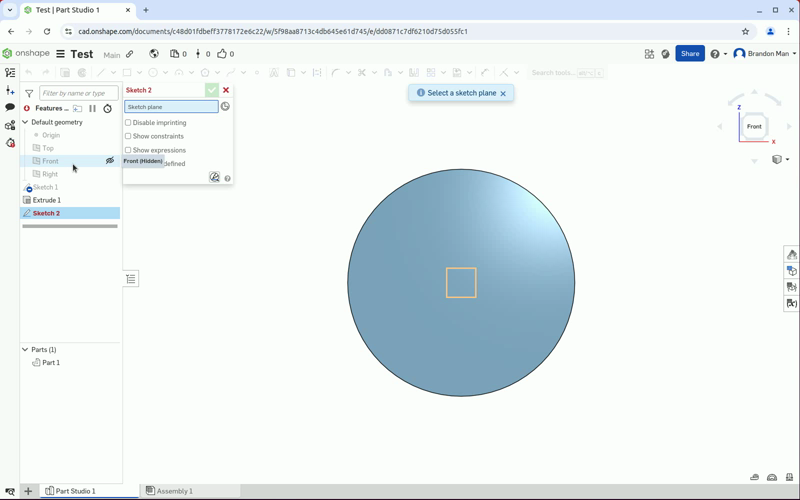
click(73, 163)
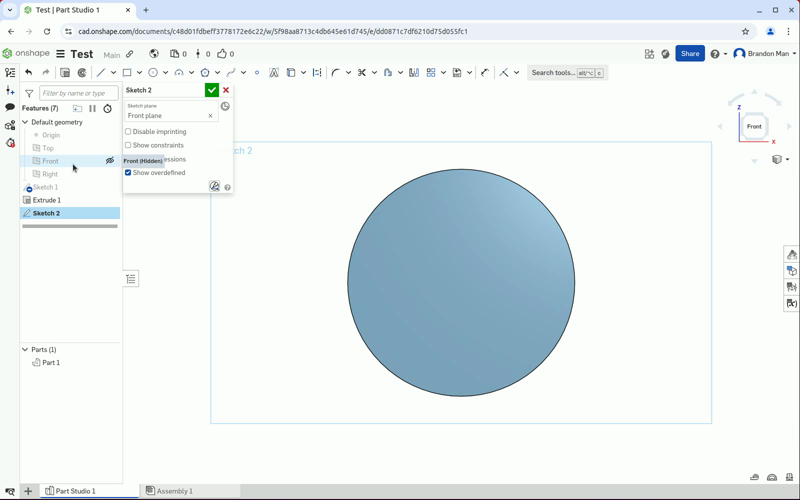
mouse_move(73, 352)
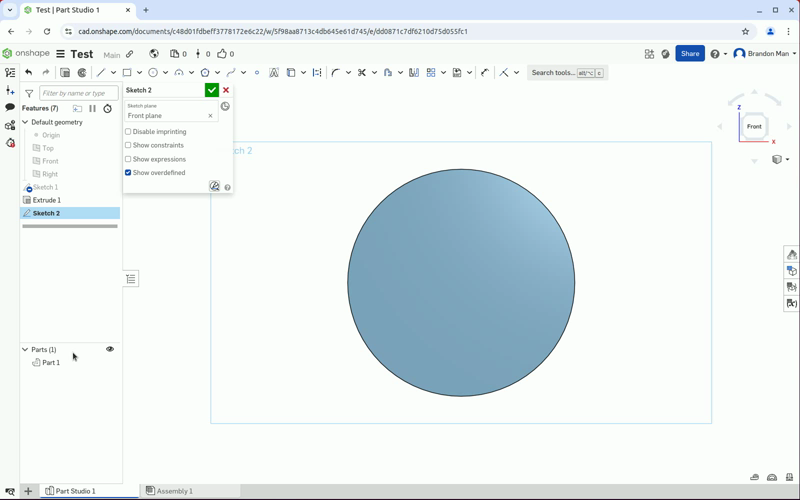
key(y)
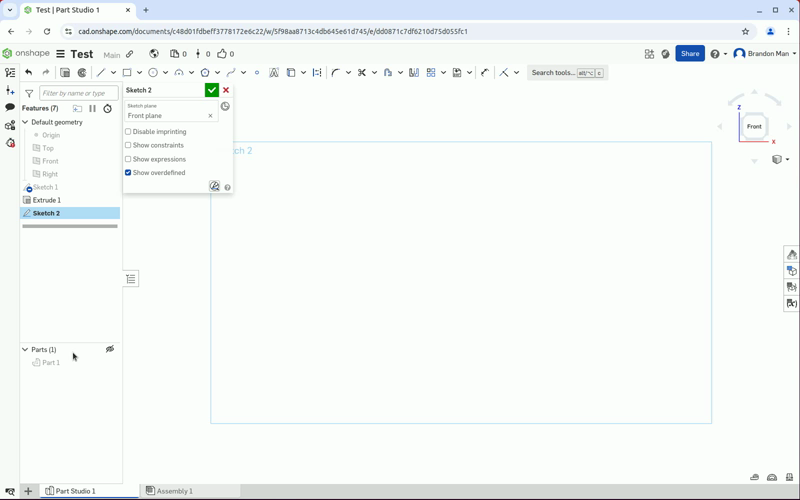
key(l)
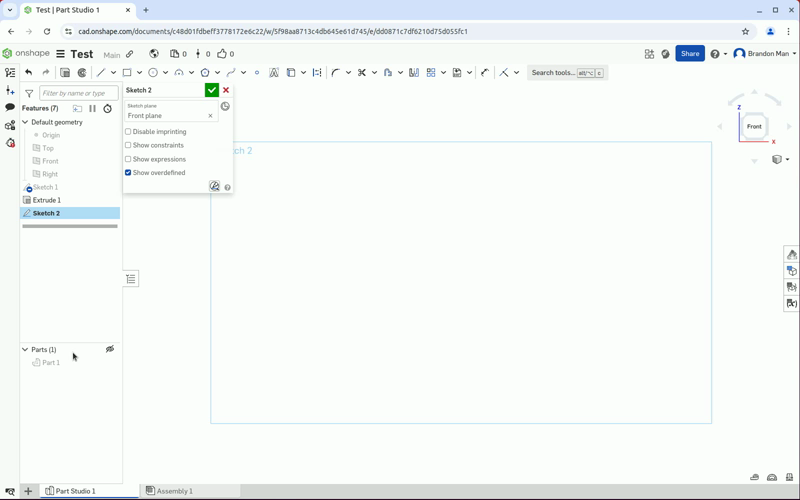
key_down(shift)
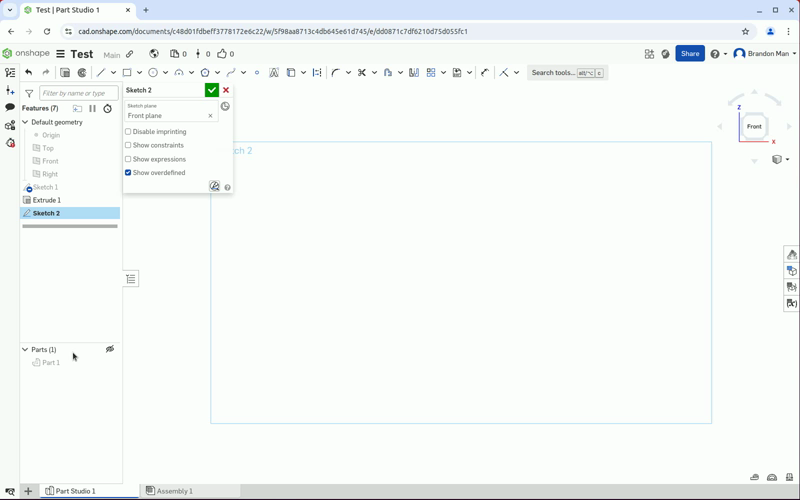
mouse_move(460, 395)
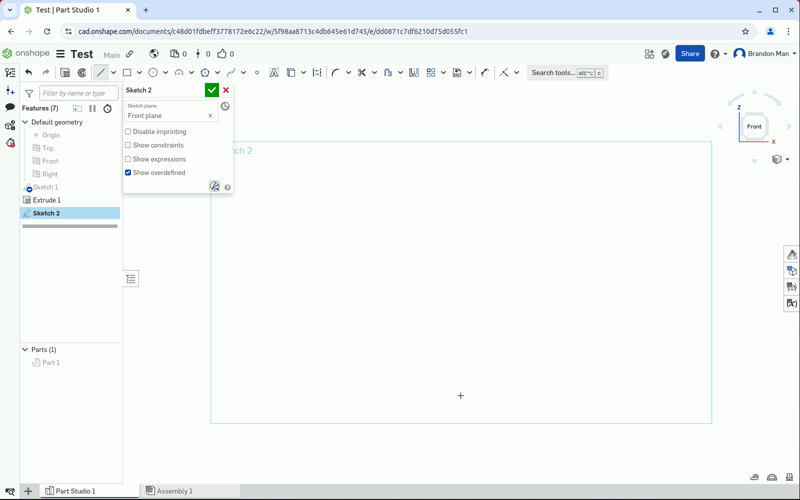
click(460, 395)
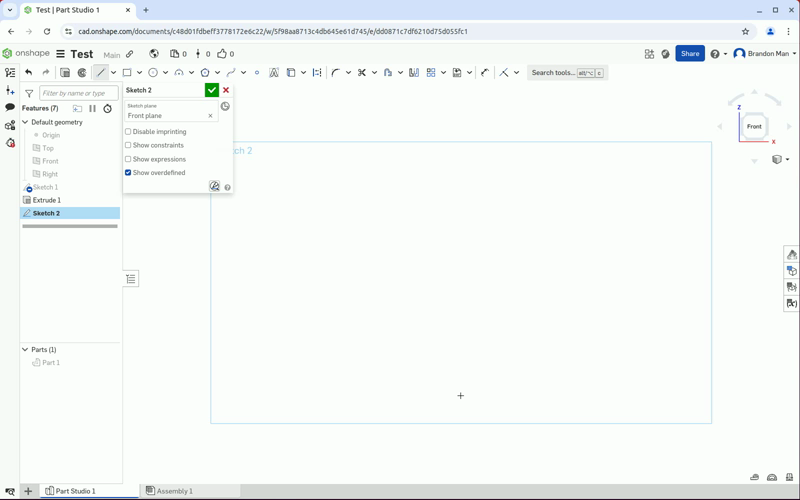
key_up(shift)
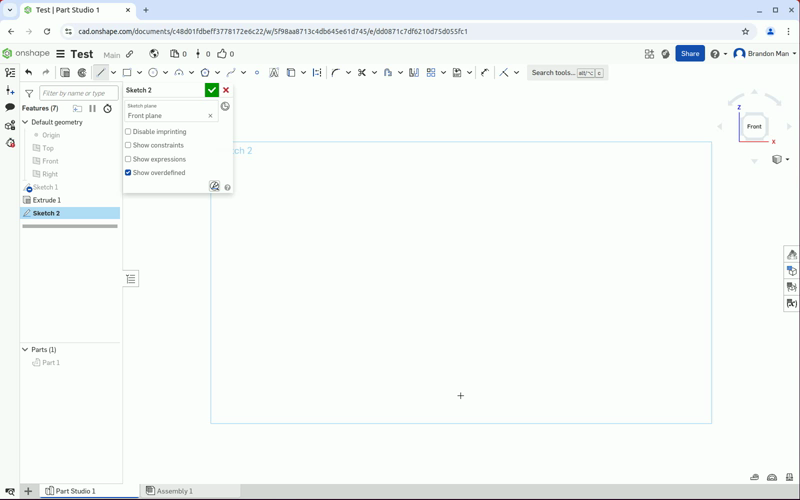
key_down(shift)
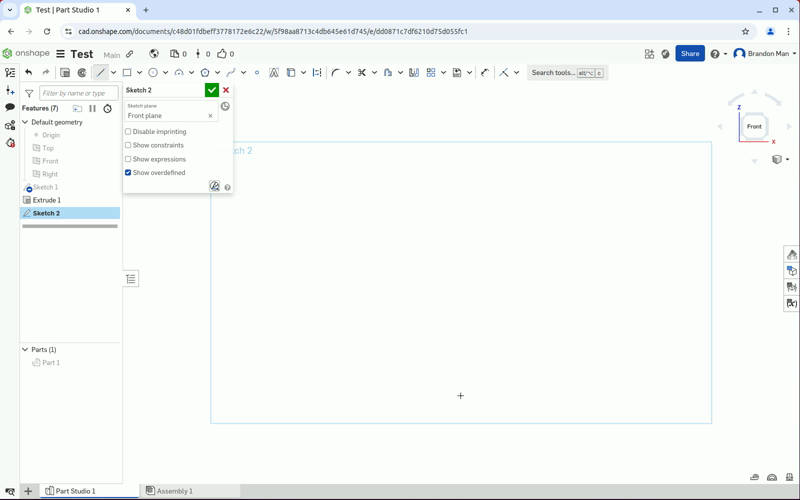
mouse_move(573, 395)
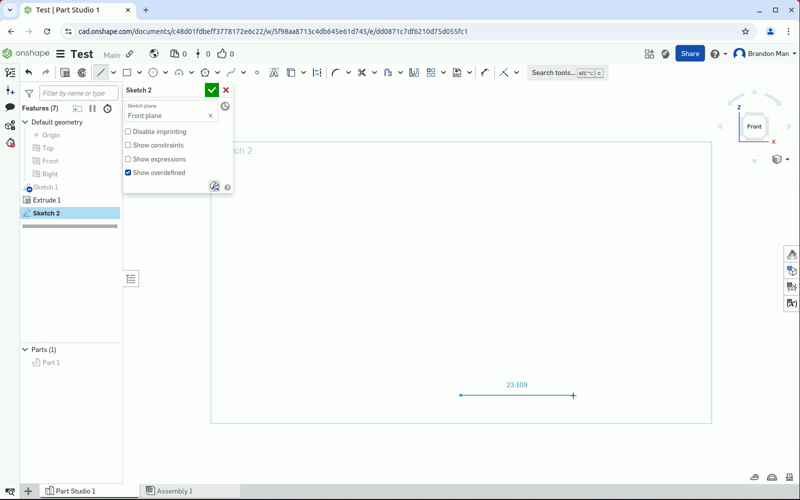
click(573, 395)
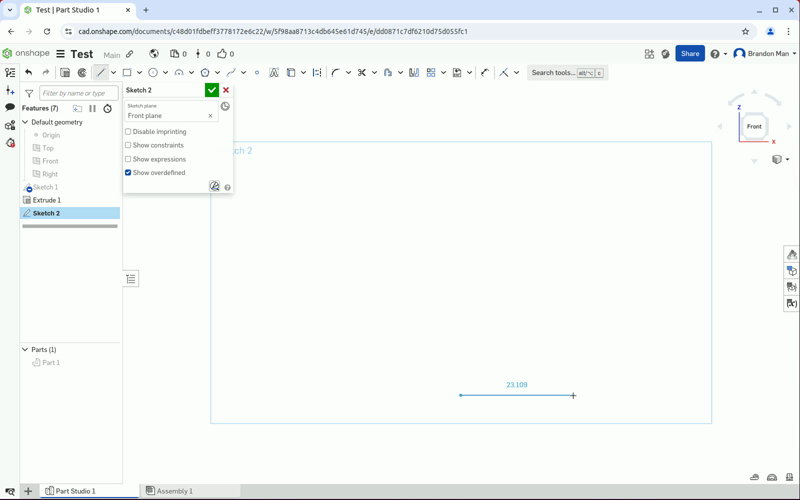
key_up(shift)
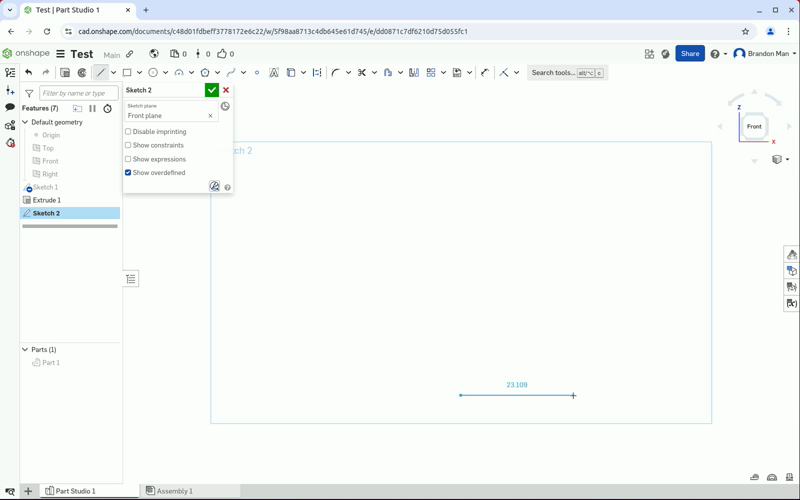
key_down(shift)
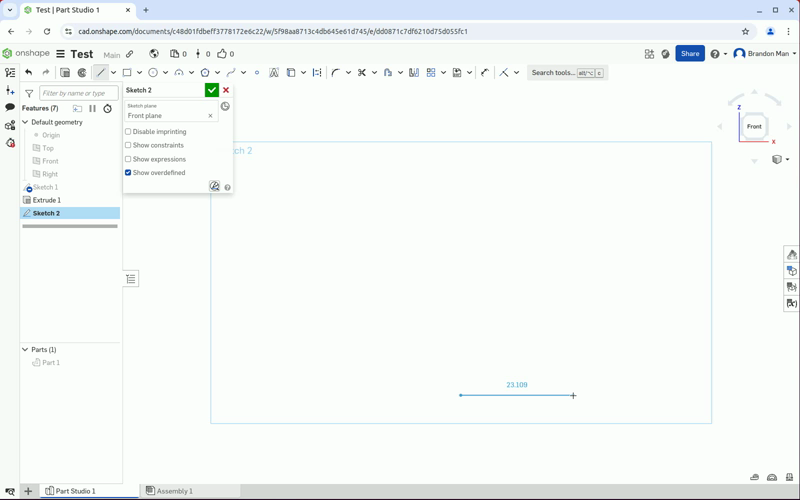
mouse_move(573, 282)
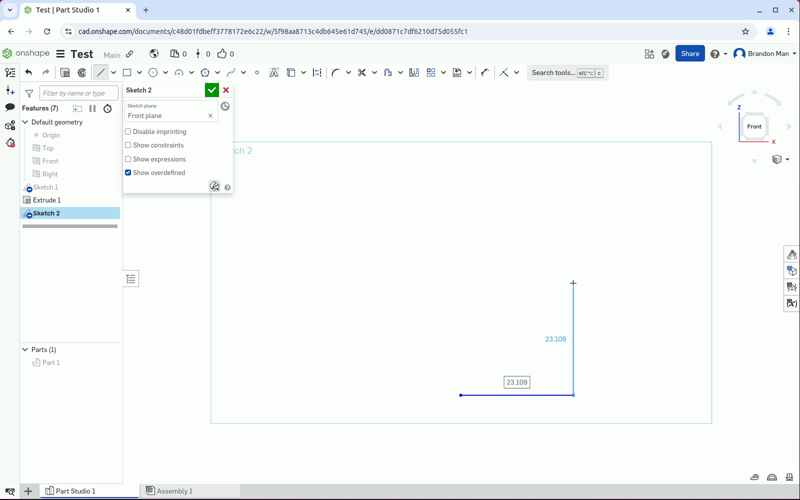
click(573, 282)
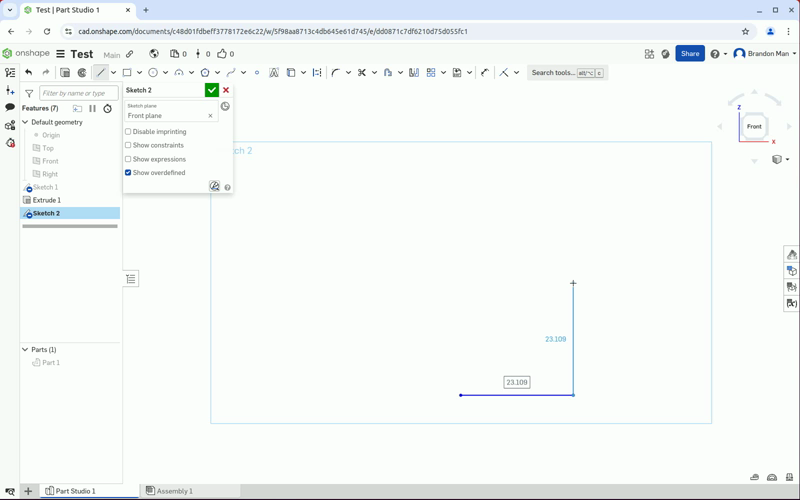
key_up(shift)
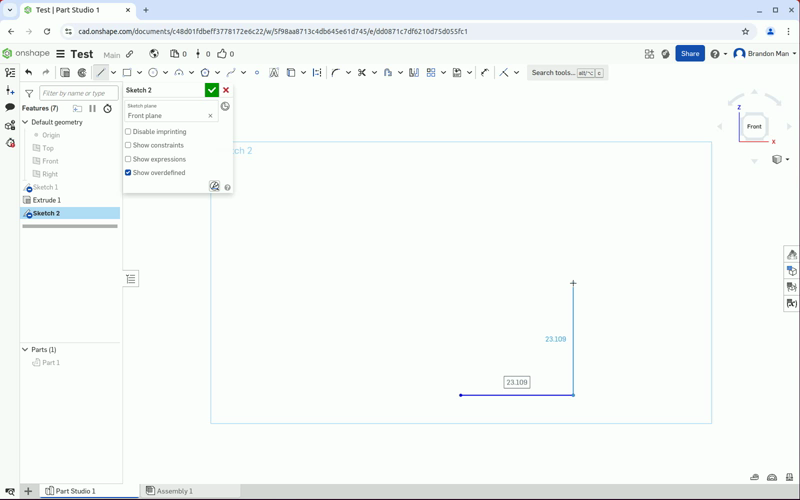
key(esc)
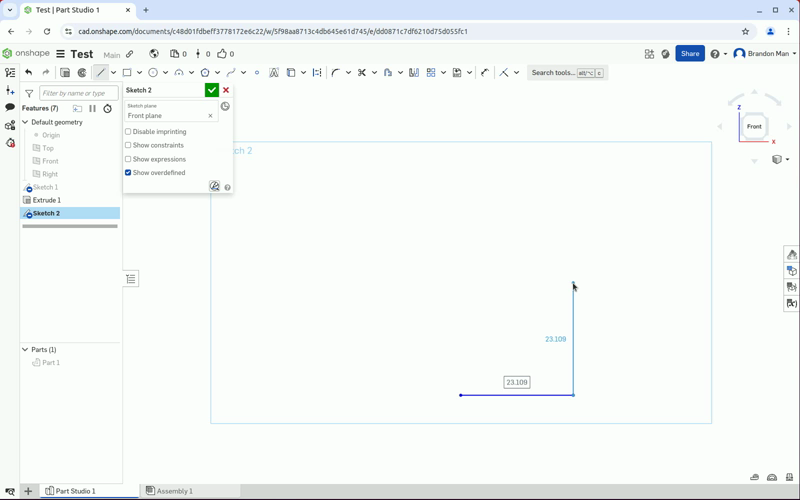
key(a)
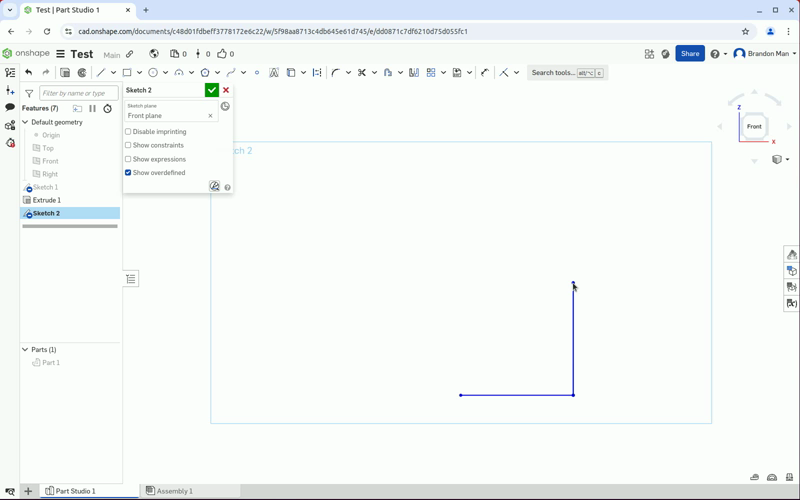
mouse_move(573, 282)
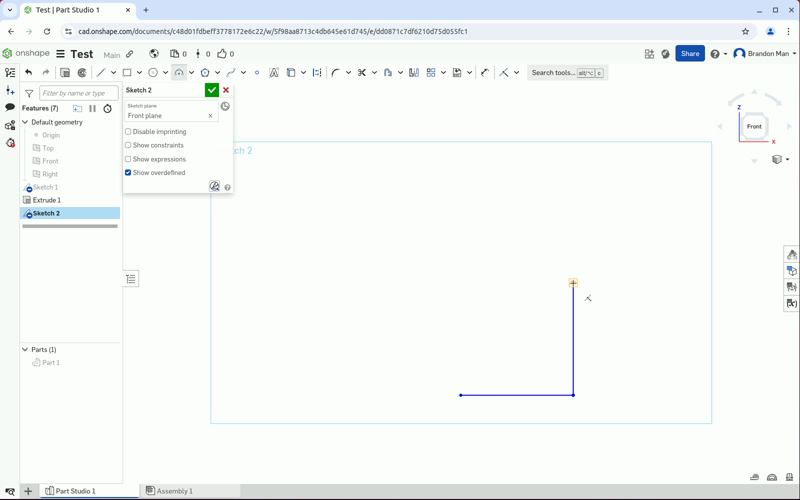
click(573, 282)
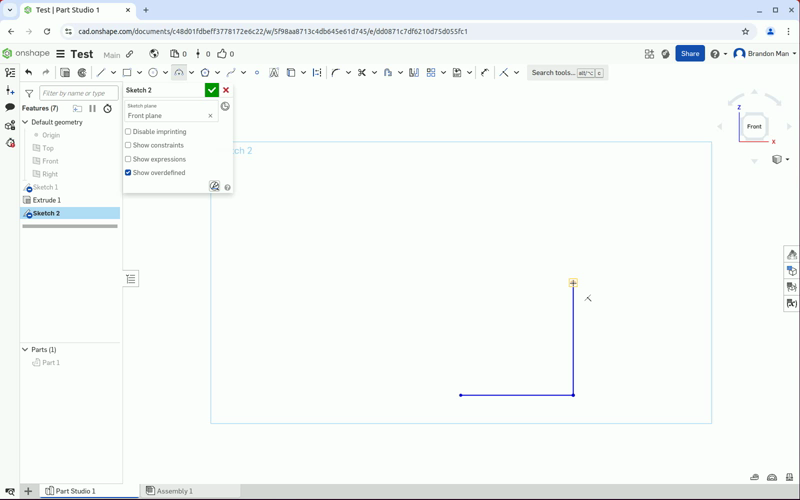
mouse_move(460, 395)
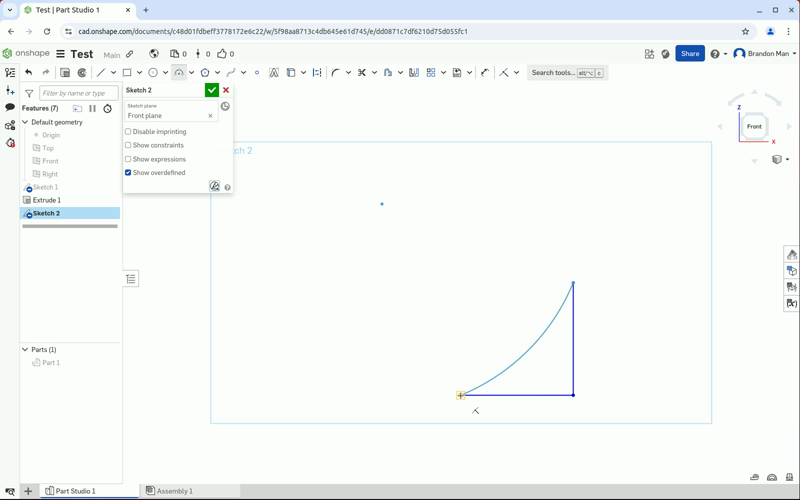
click(460, 395)
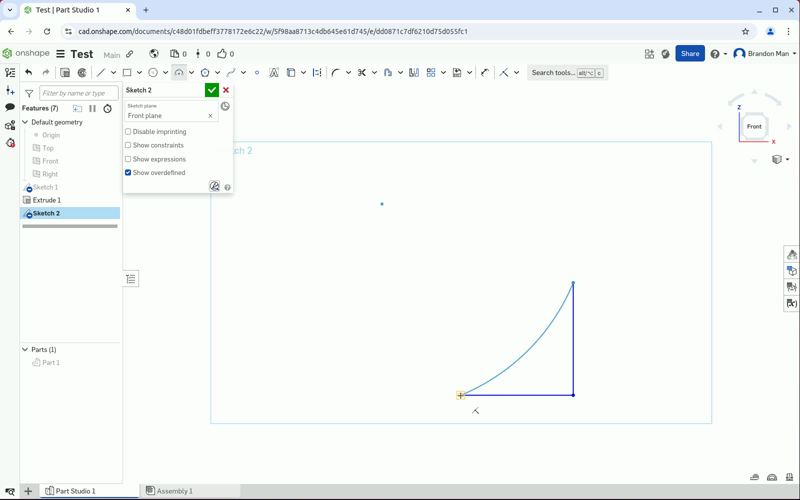
key_down(shift)
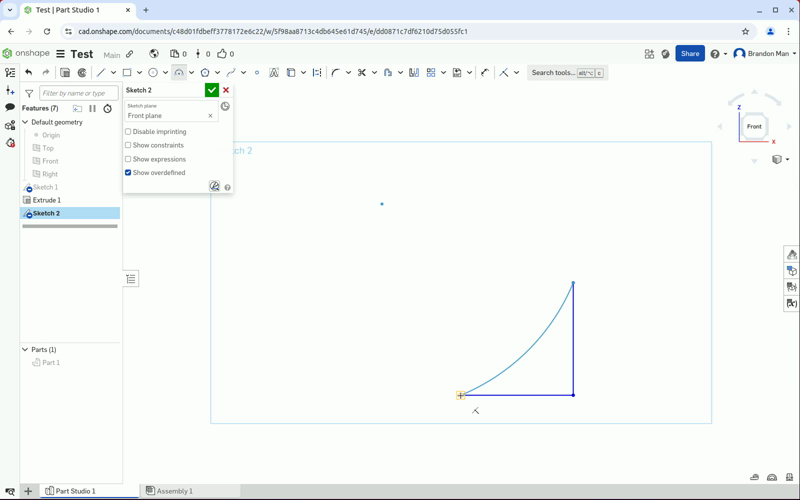
mouse_move(540, 362)
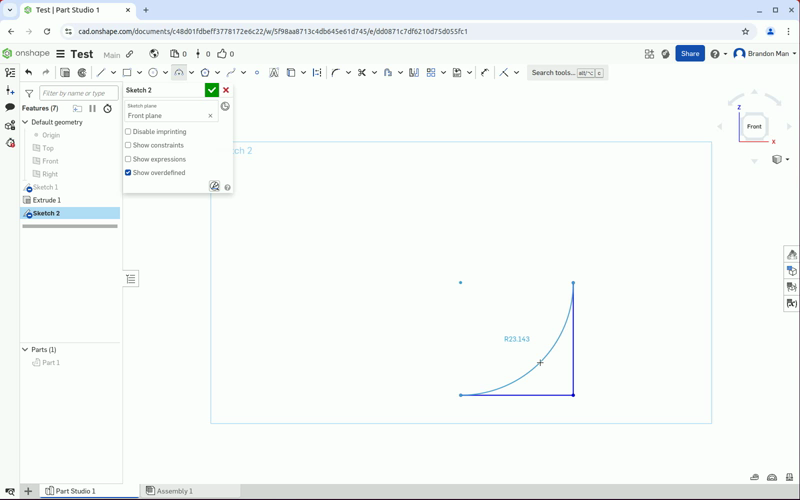
click(540, 362)
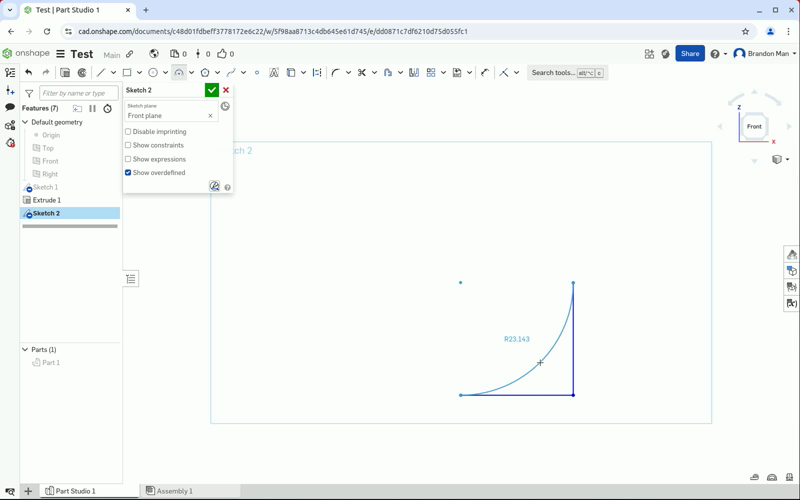
key_up(shift)
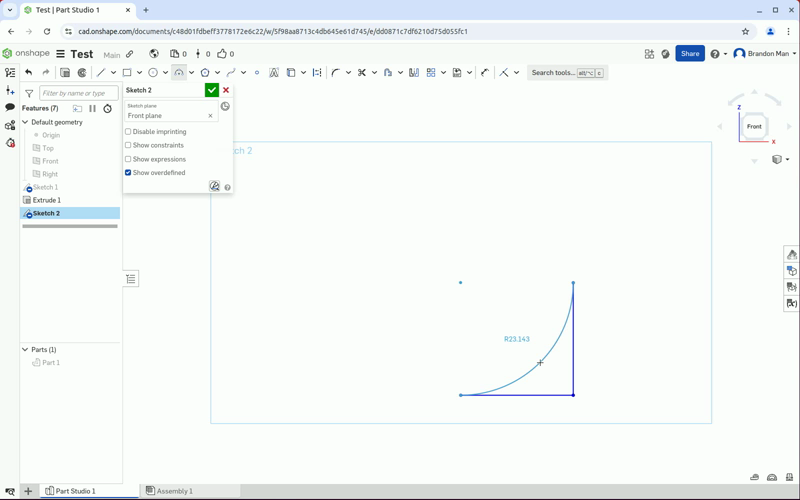
key(esc)
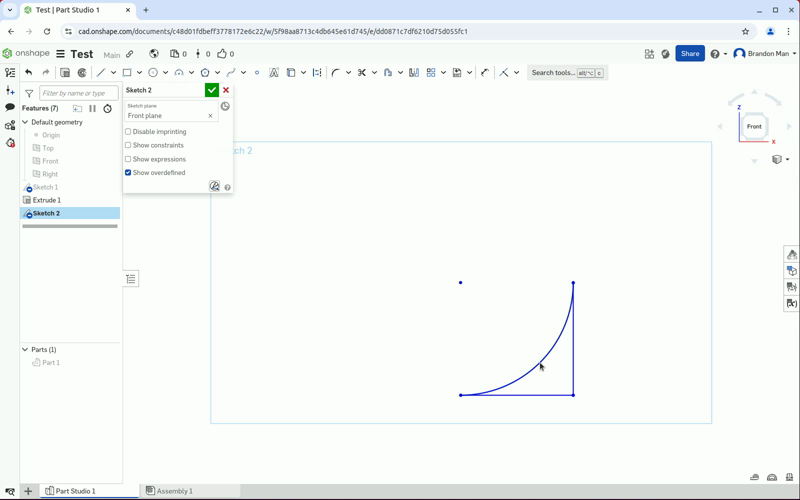
mouse_move(557, 392)
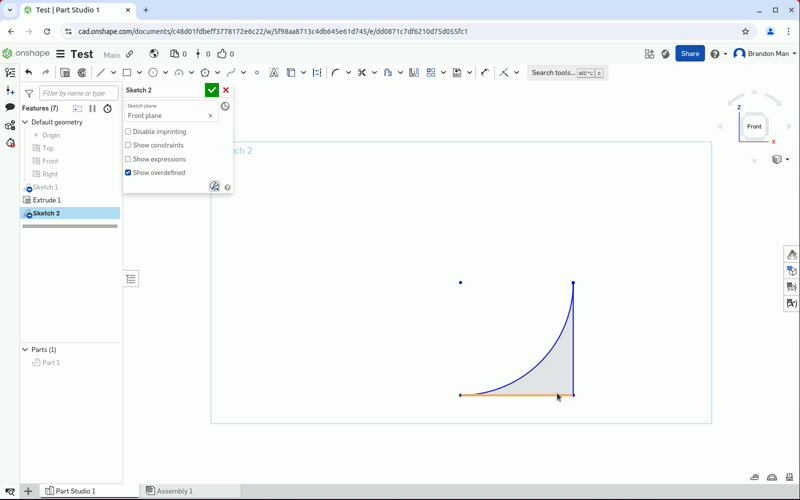
click(557, 392)
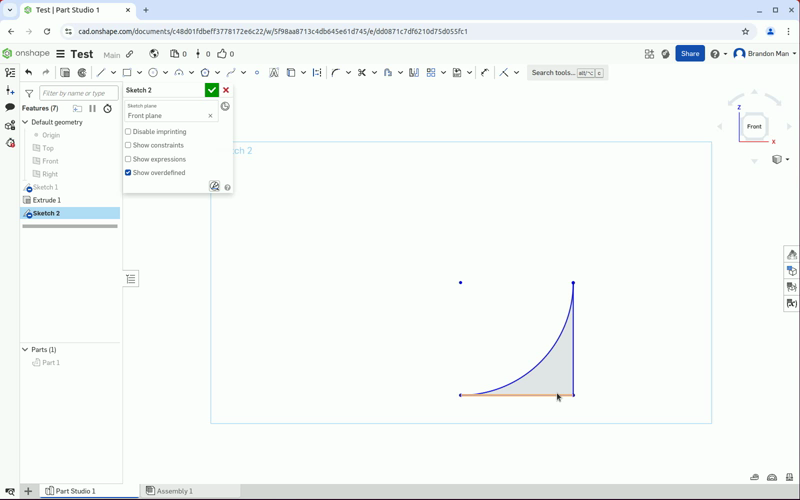
mouse_move(73, 352)
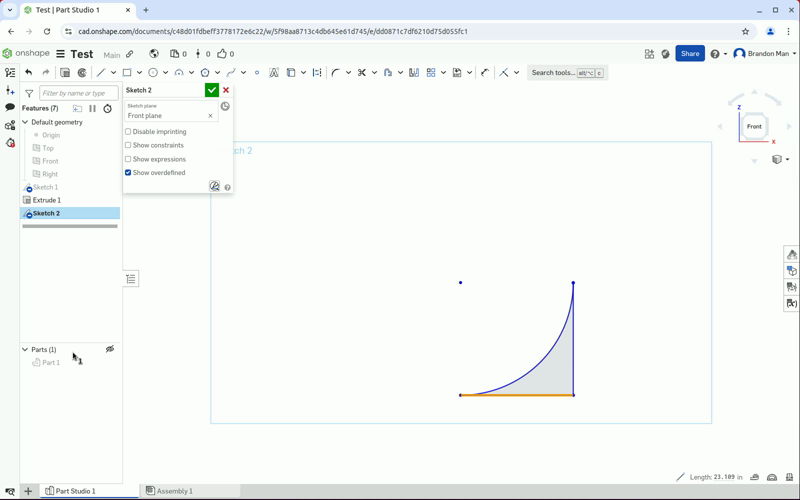
key(shift+y)
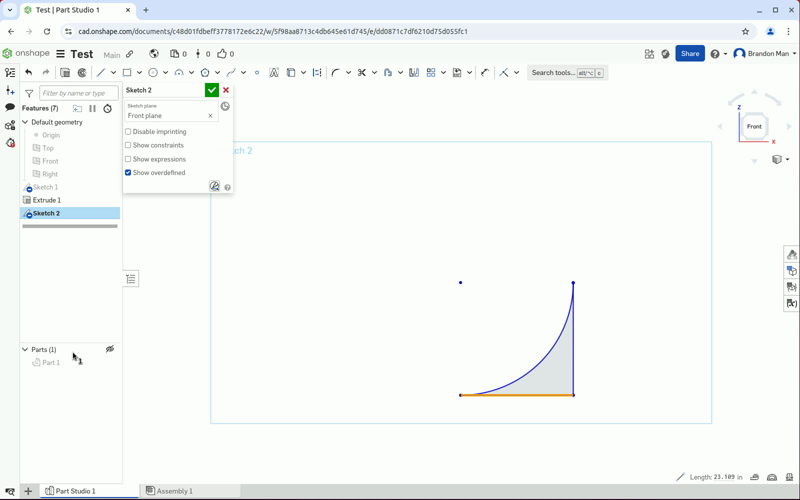
key(shift+e)
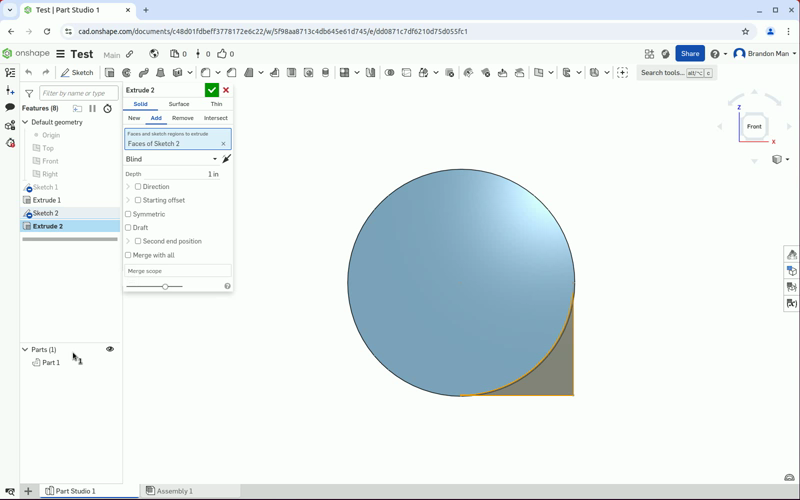
mouse_move(143, 106)
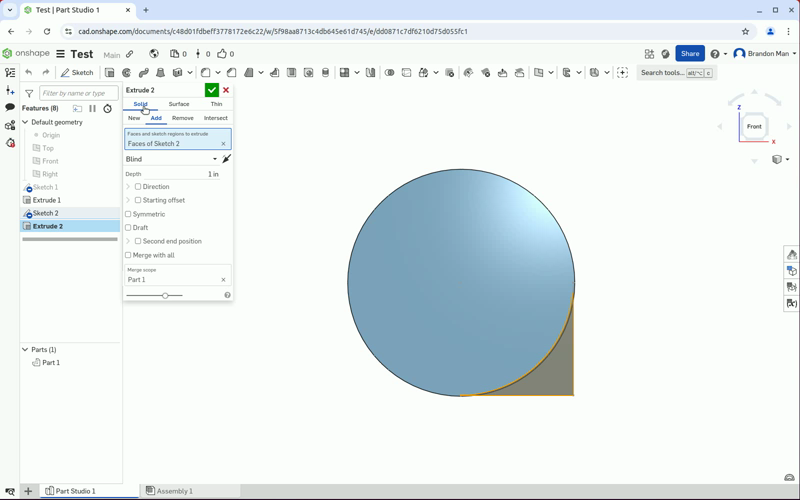
click(143, 106)
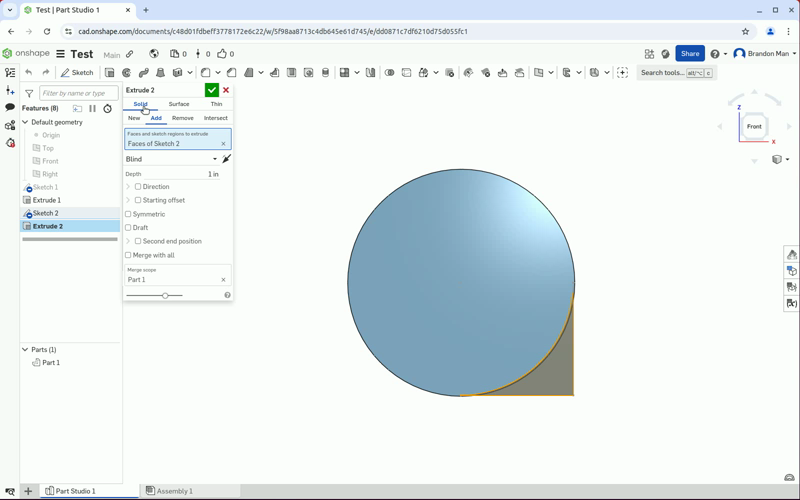
mouse_move(137, 120)
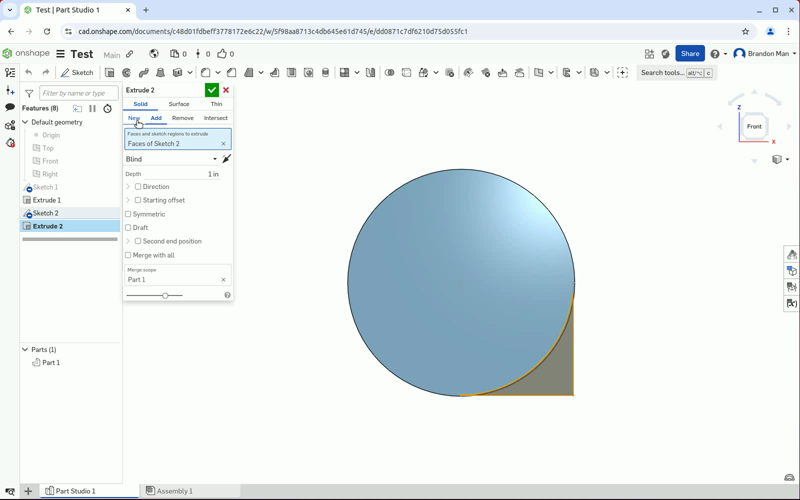
click(137, 120)
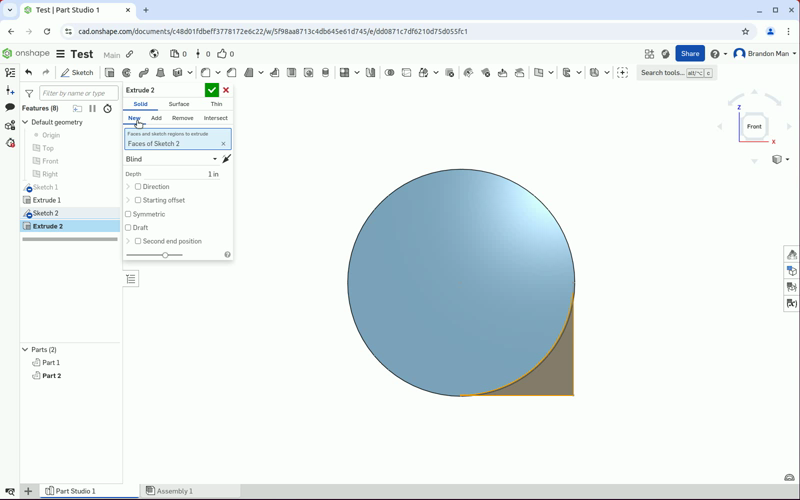
key(tab, 4)
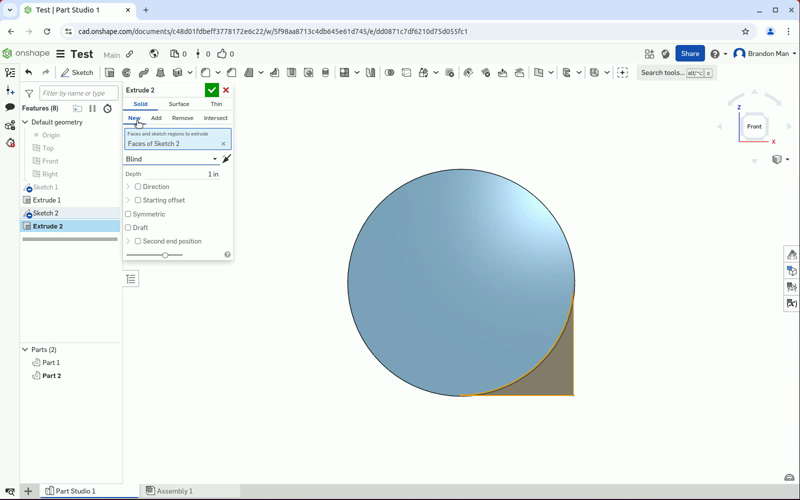
text(11.554)
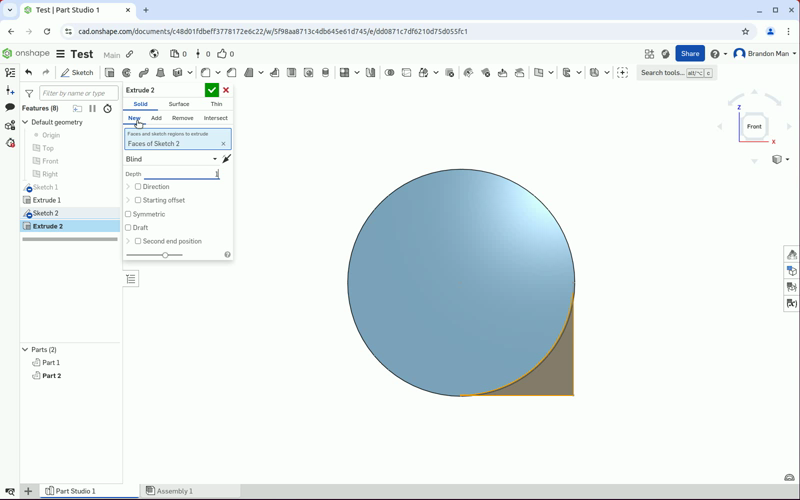
key(enter)
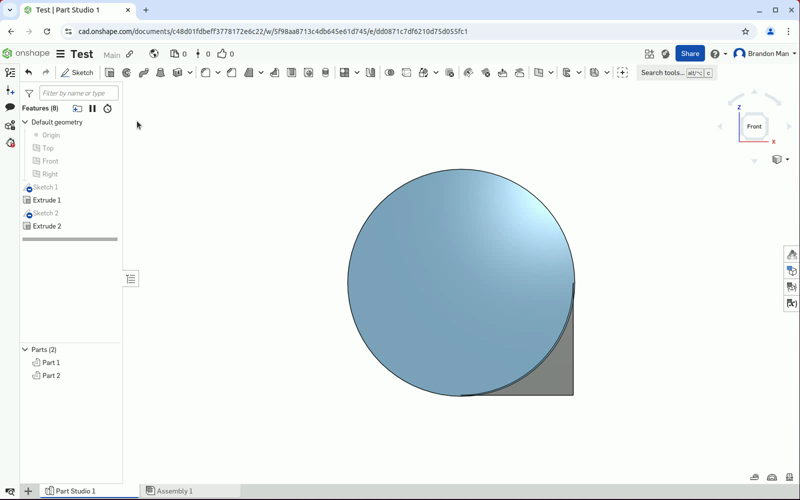
key(shift+h)
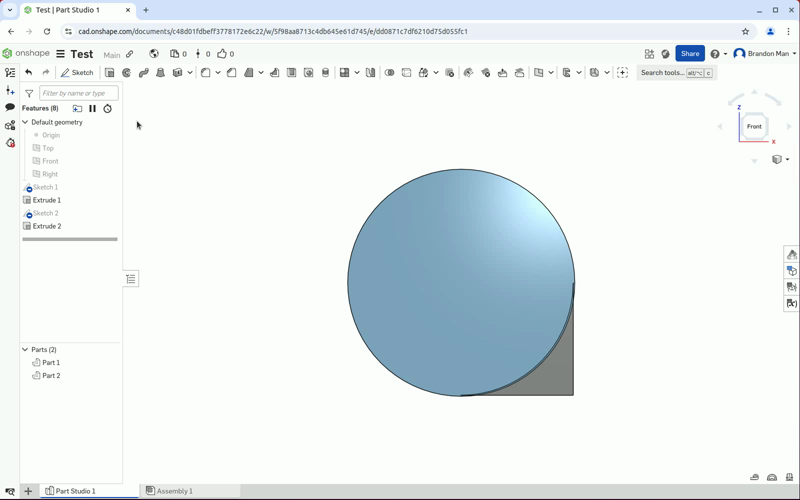
key(shift+h)
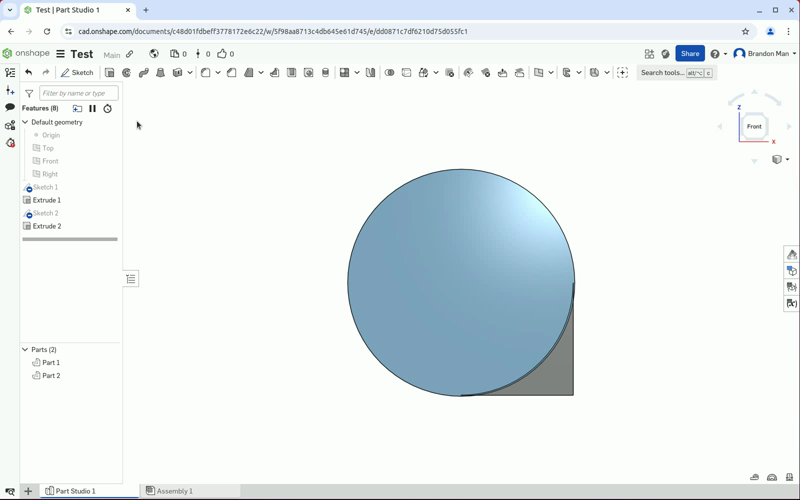
key(shift+7)
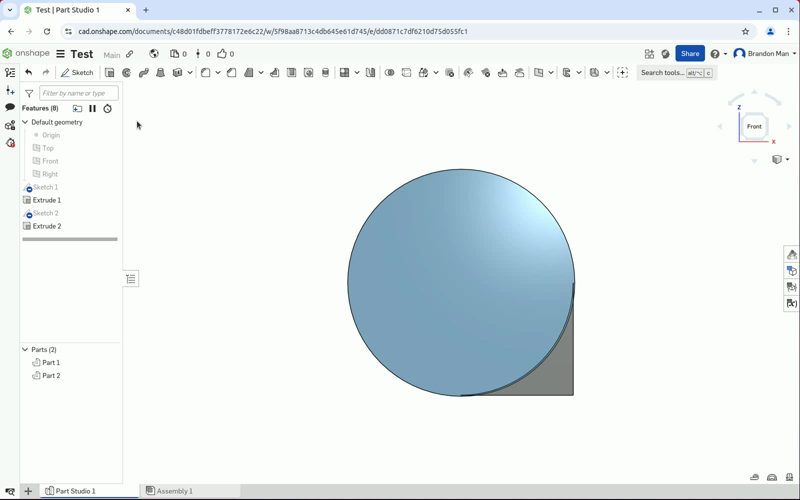
key(left, 2)
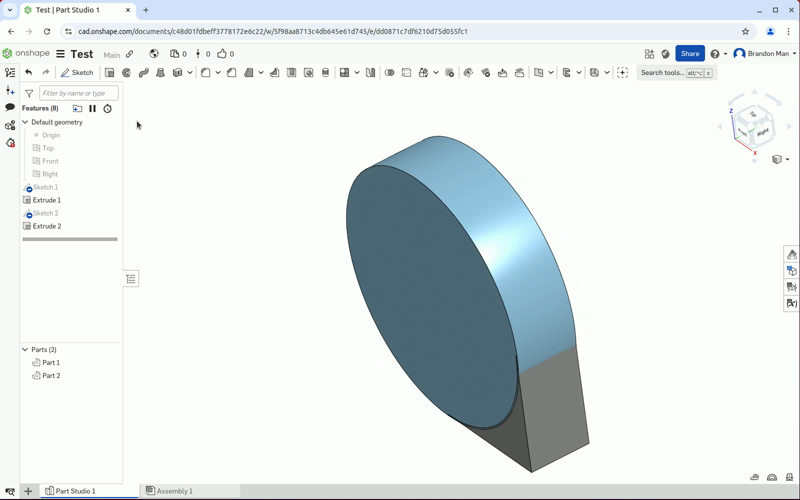
key(down, 2)
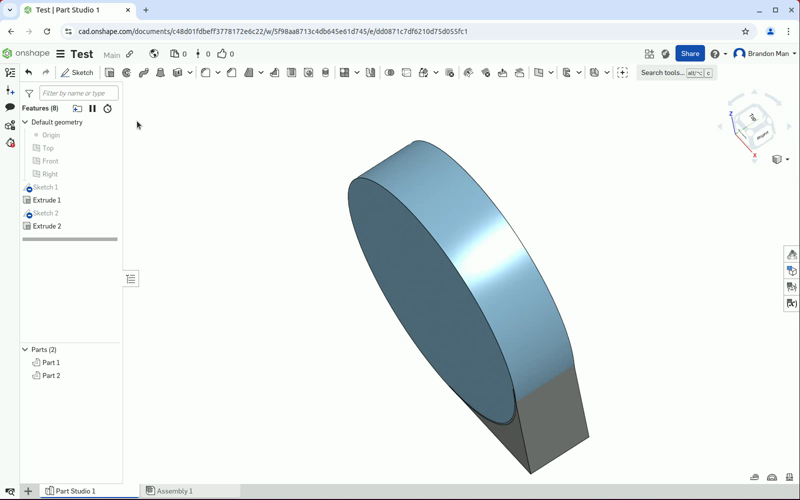
key(up, 2)
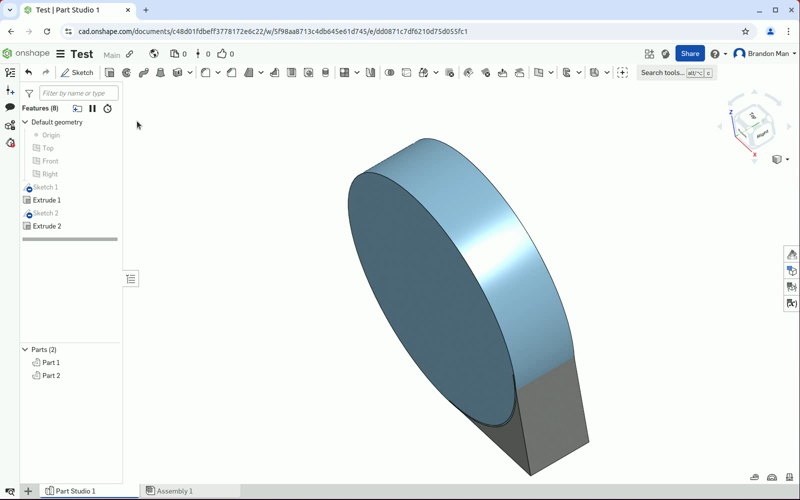
key(right, 2)
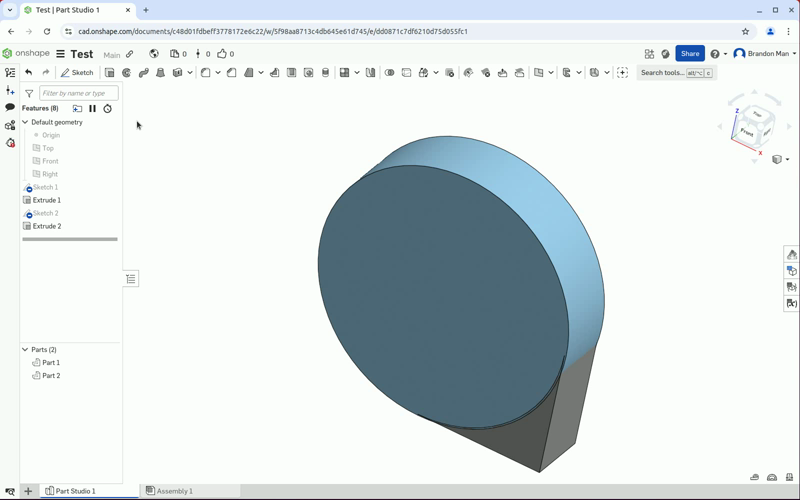
mouse_move(73, 189)
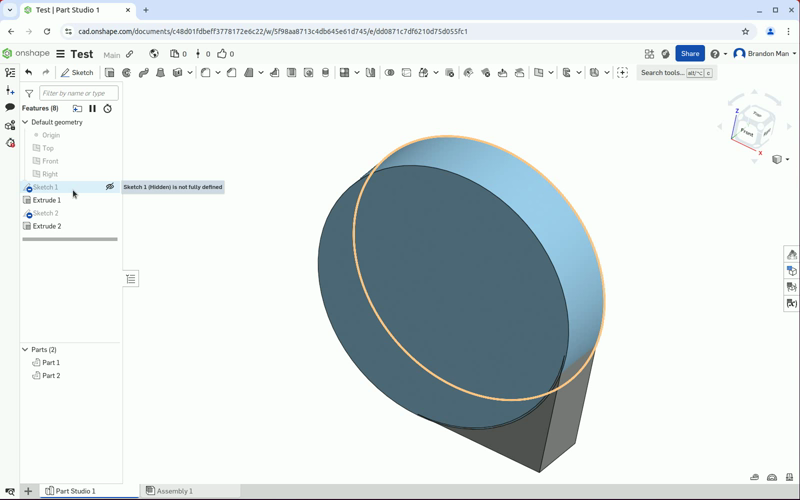
click(73, 189)